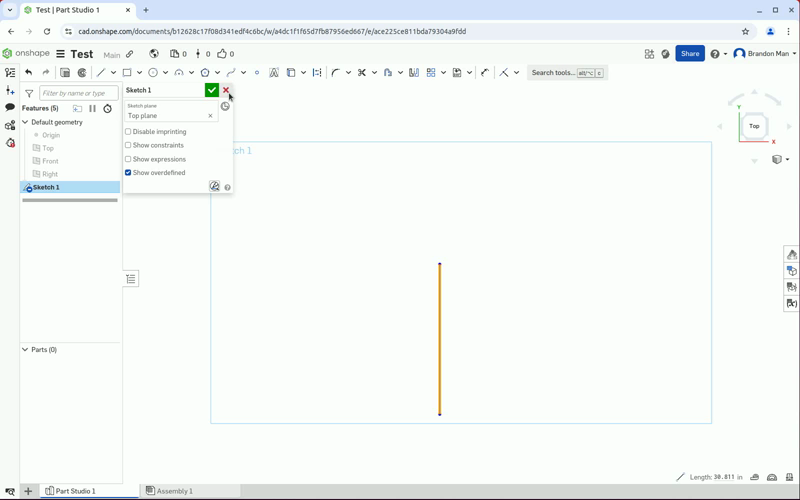
key(shift+h)
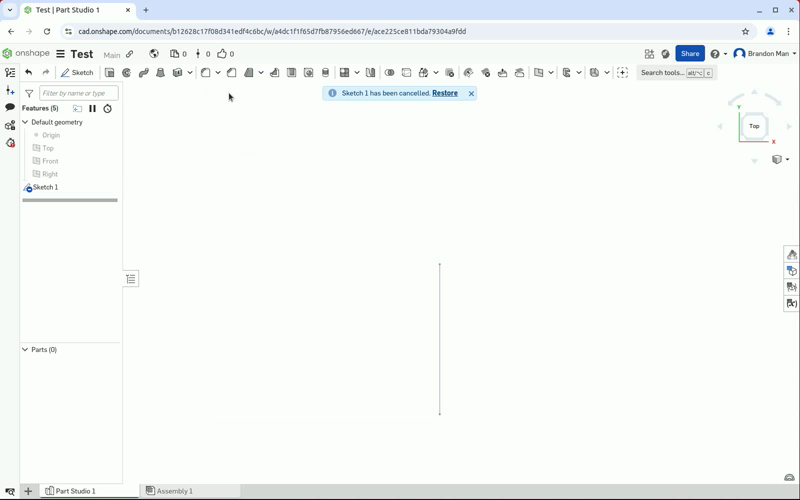
key(shift+s)
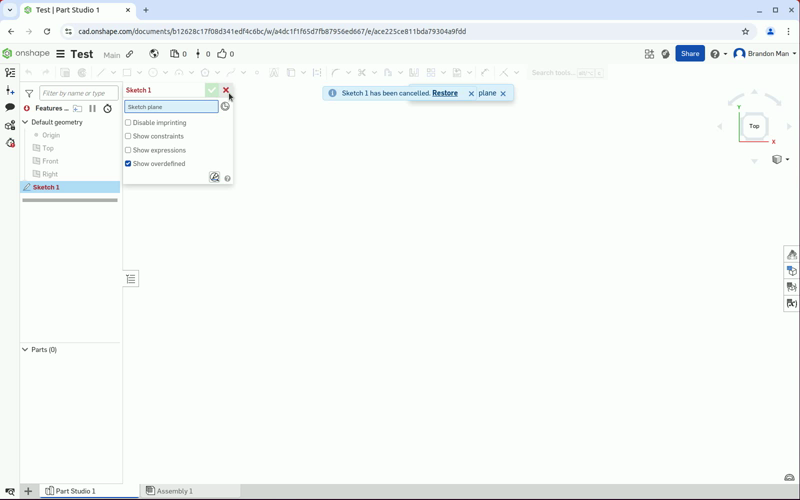
mouse_move(73, 150)
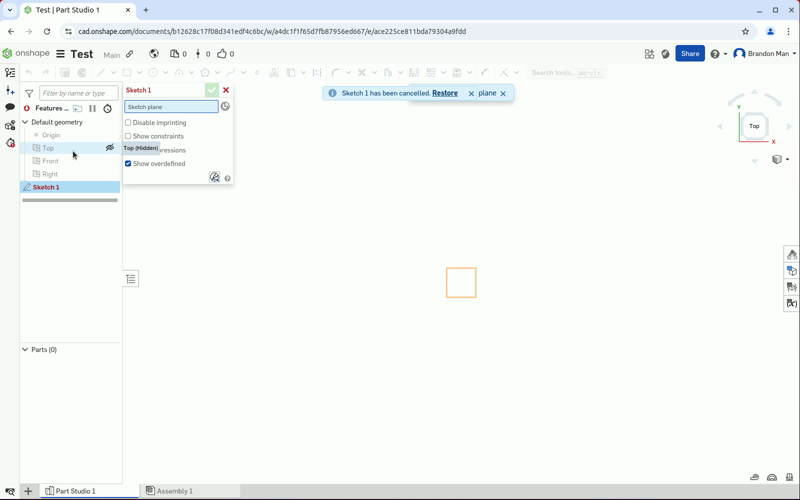
click(73, 150)
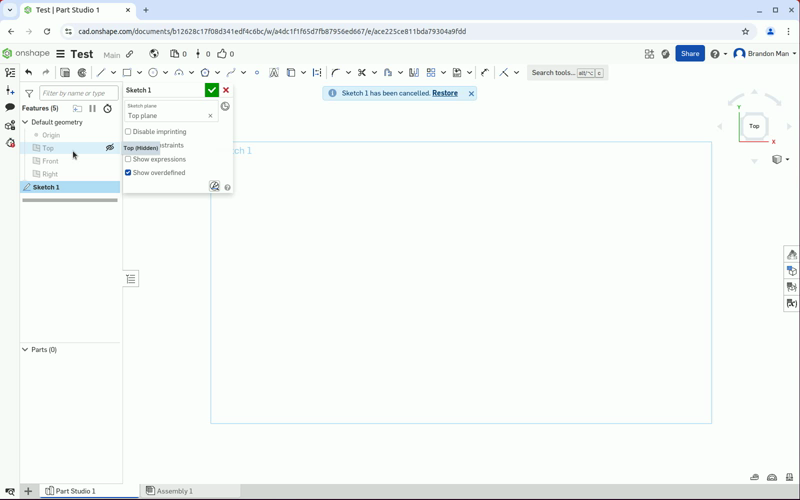
mouse_move(73, 352)
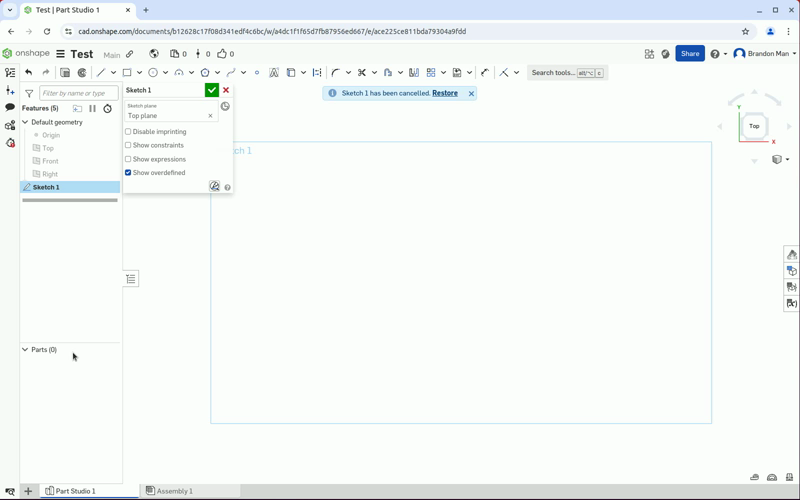
key(y)
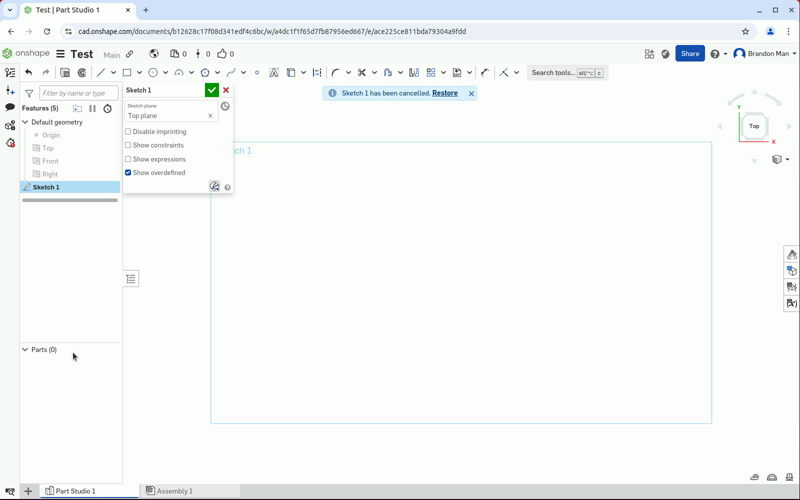
key(l)
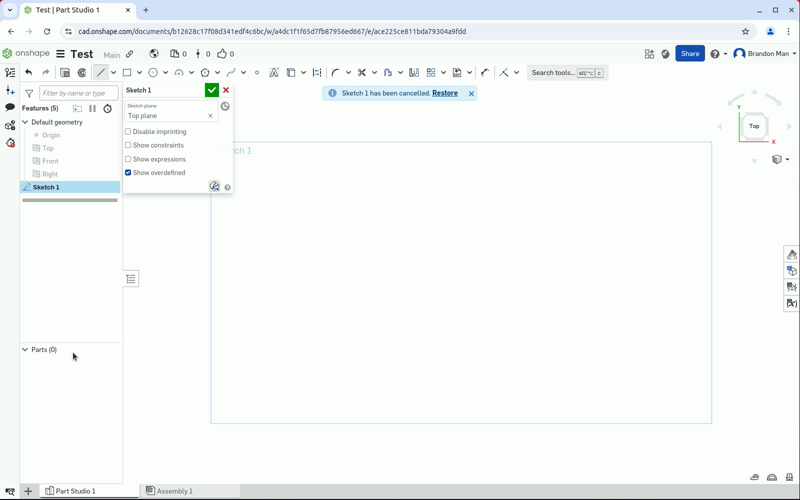
key_down(shift)
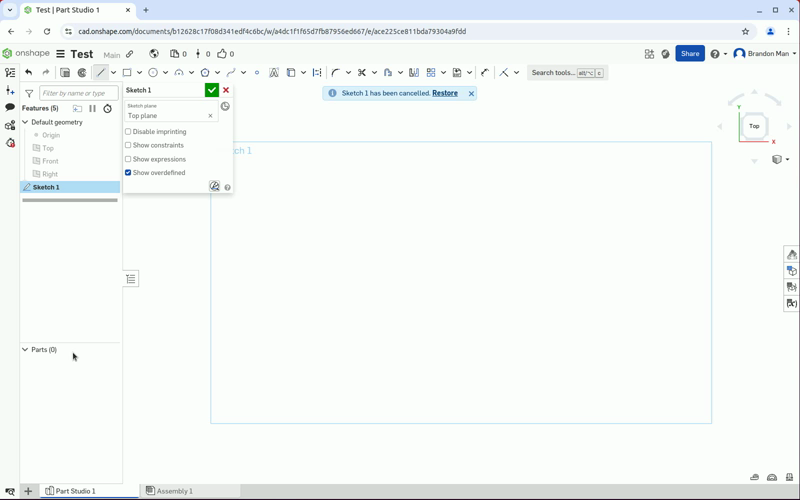
mouse_move(395, 332)
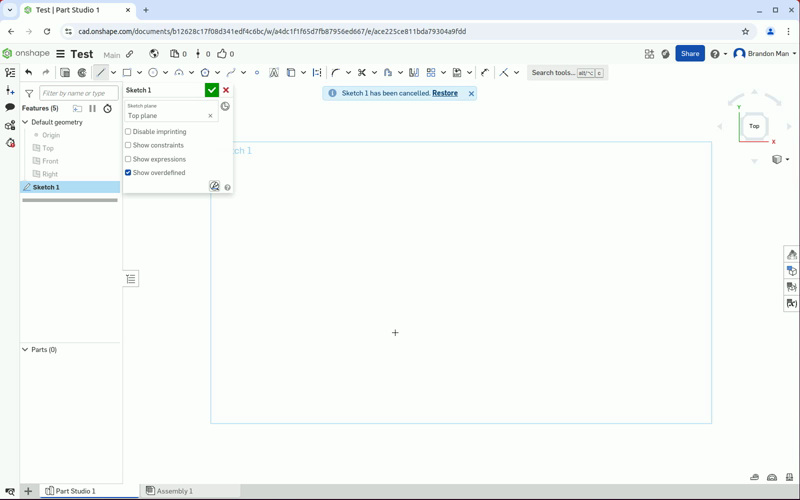
click(395, 332)
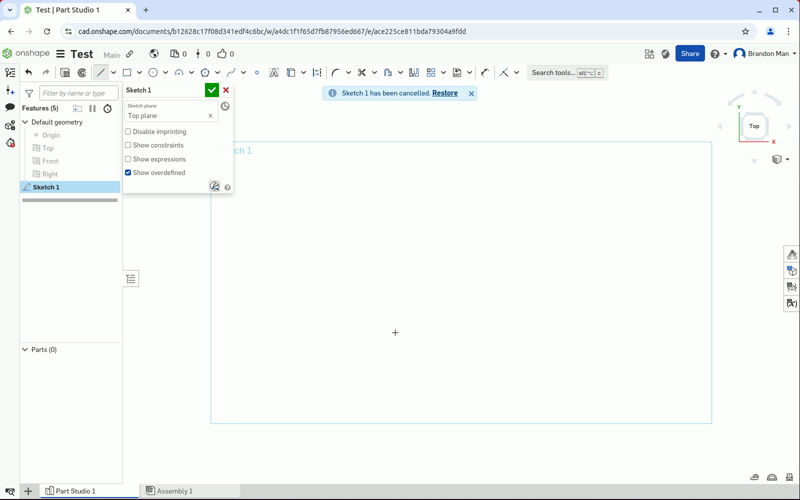
key_up(shift)
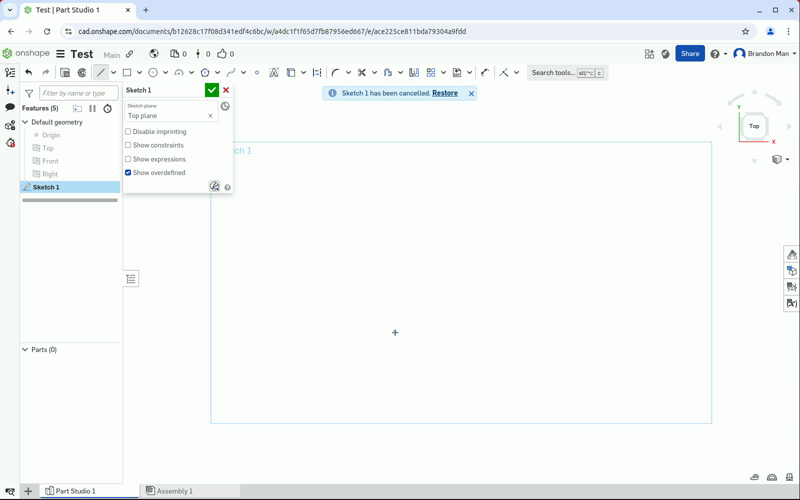
key_down(shift)
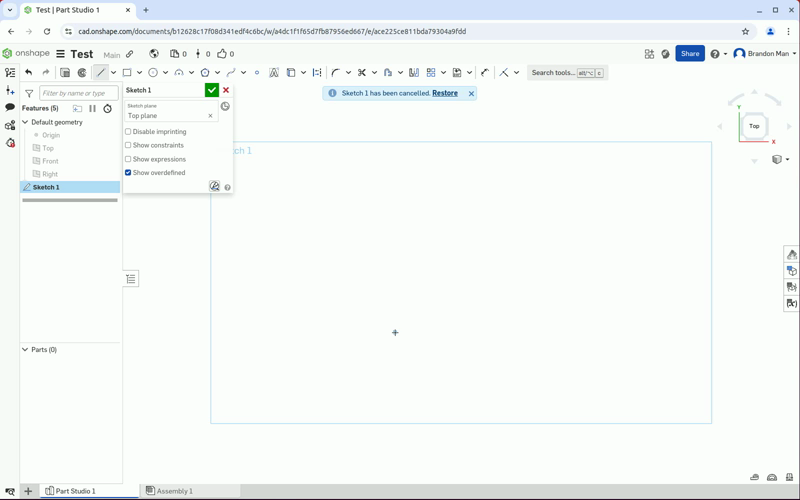
mouse_move(526, 332)
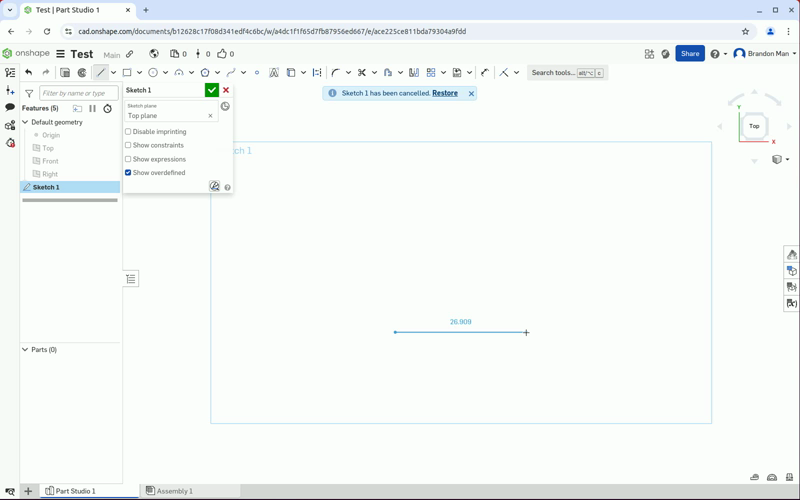
click(526, 332)
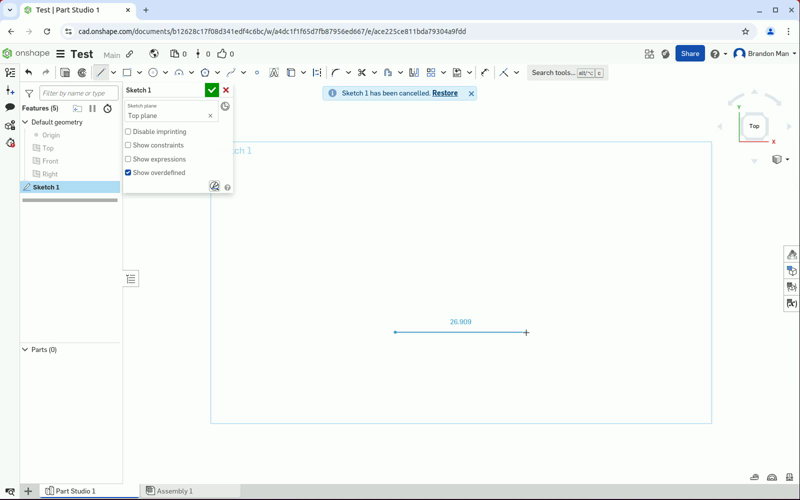
key_up(shift)
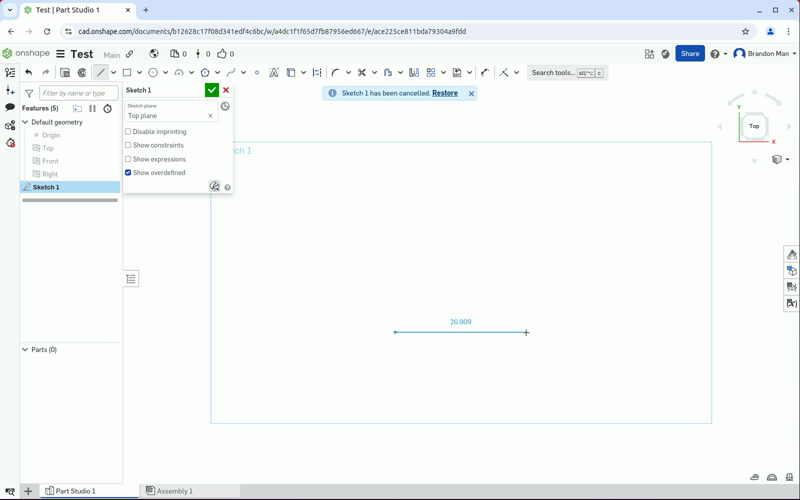
key_down(shift)
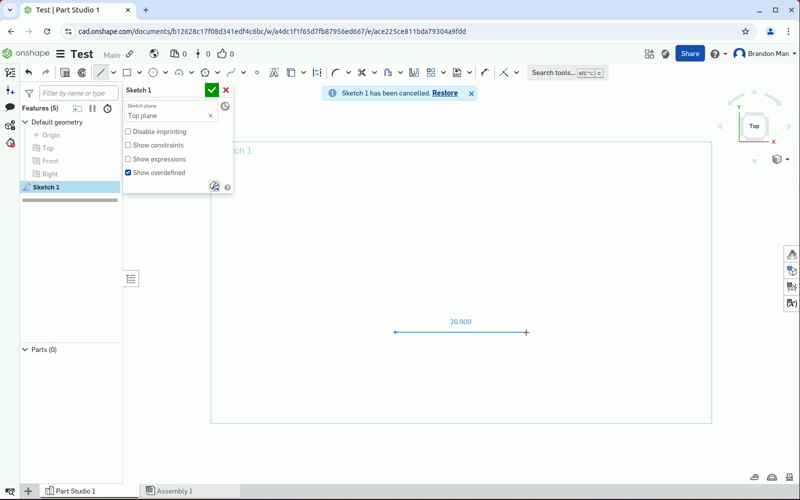
mouse_move(526, 234)
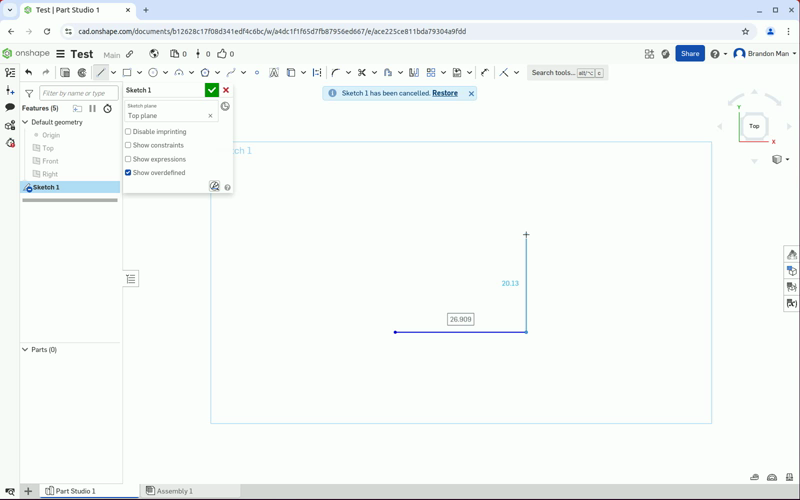
click(526, 234)
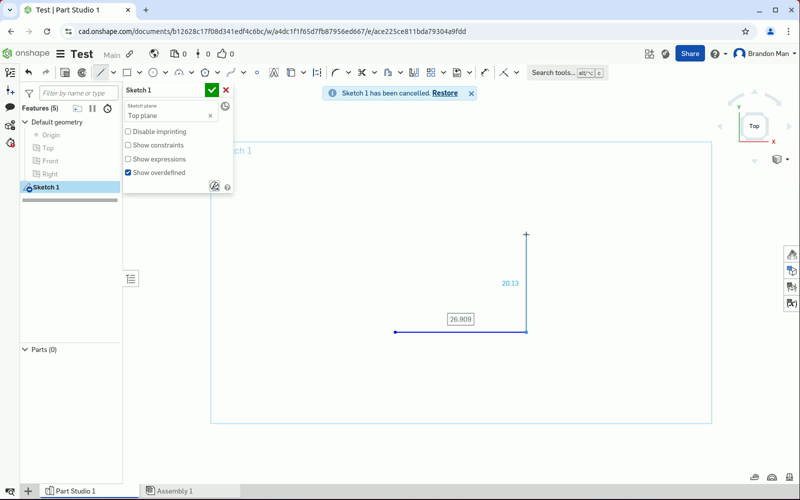
key_up(shift)
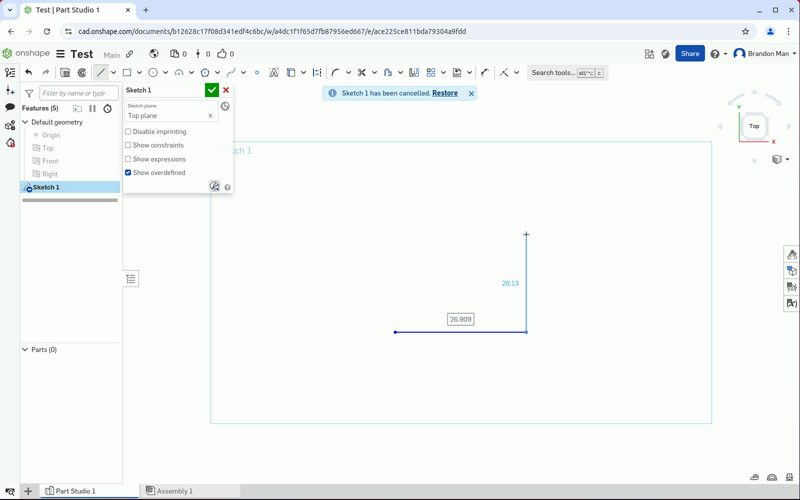
key_down(shift)
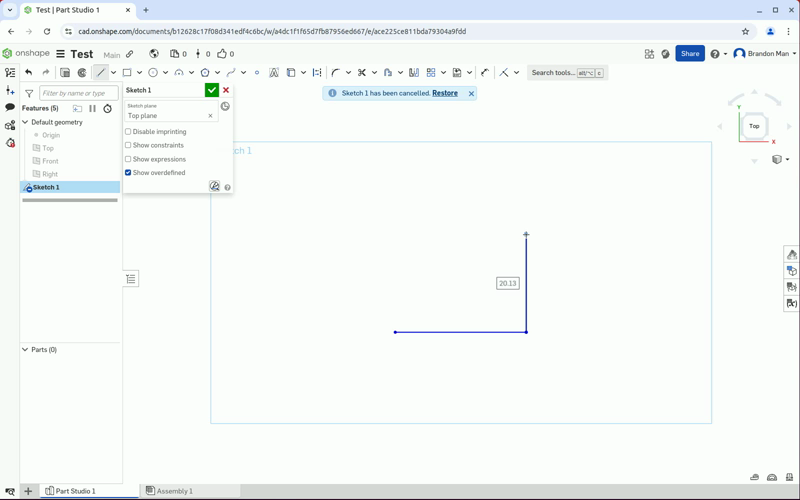
mouse_move(395, 234)
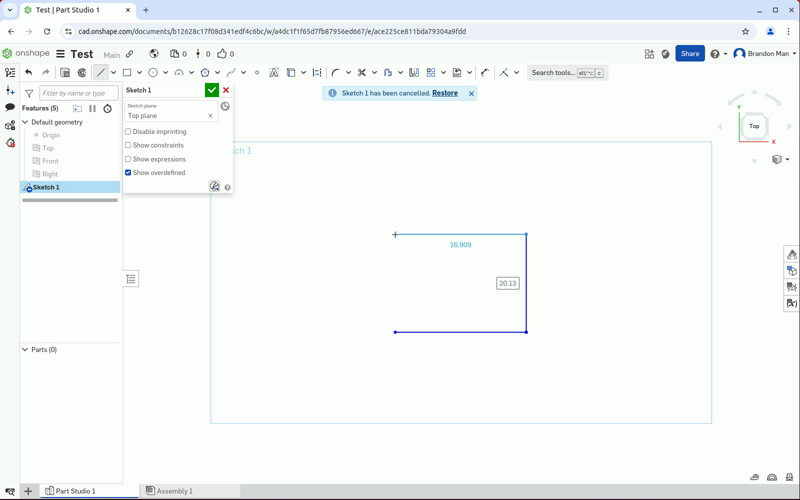
click(395, 234)
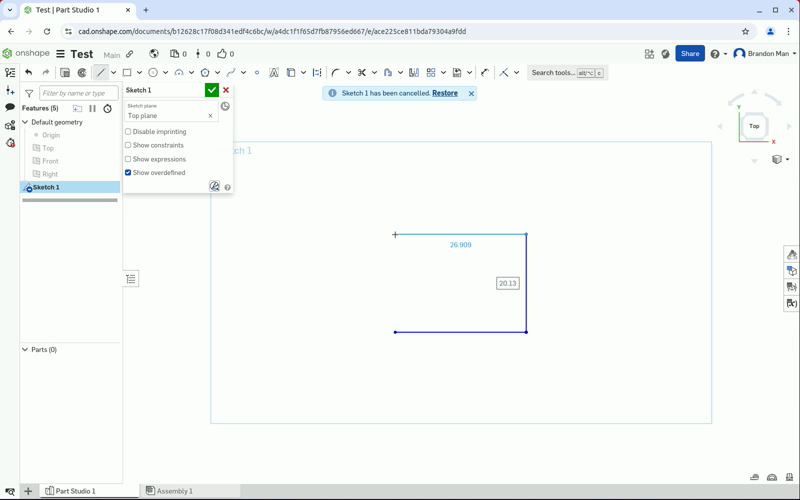
key_up(shift)
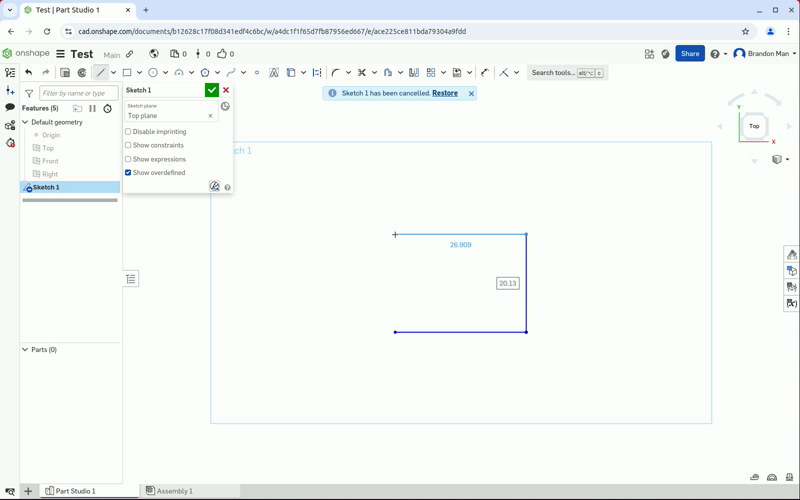
key_down(shift)
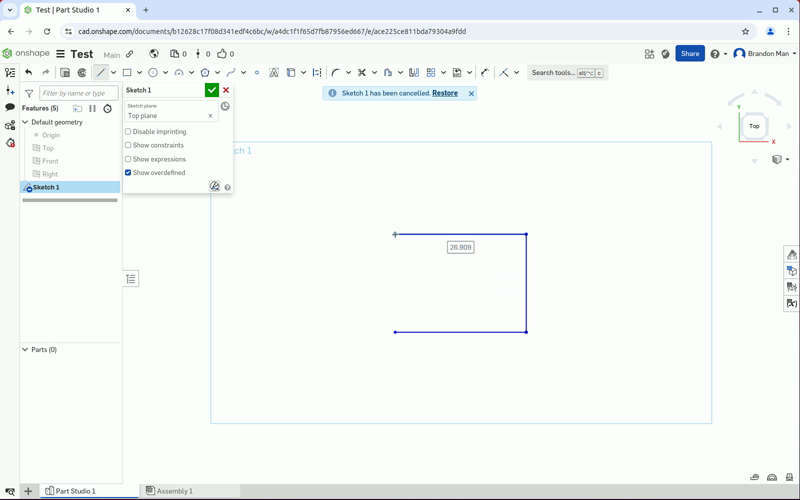
mouse_move(395, 332)
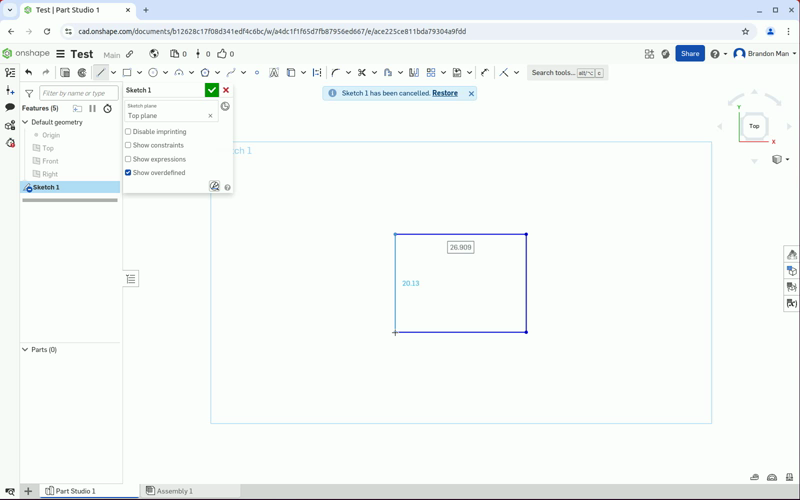
key_up(shift)
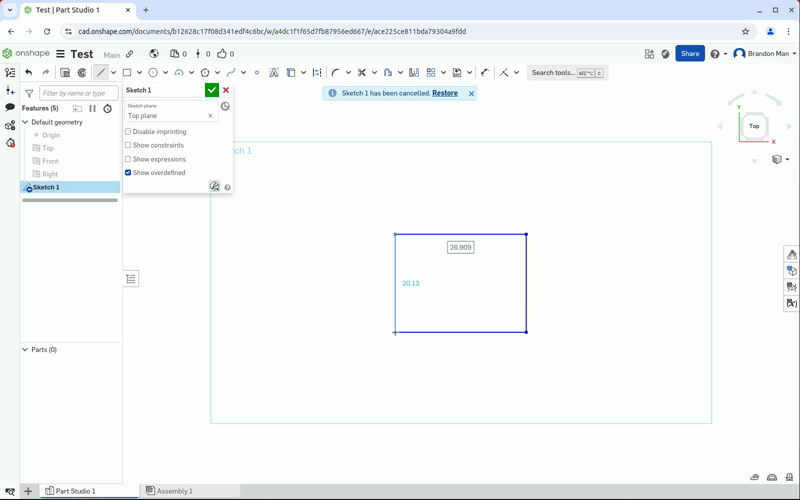
click(395, 332)
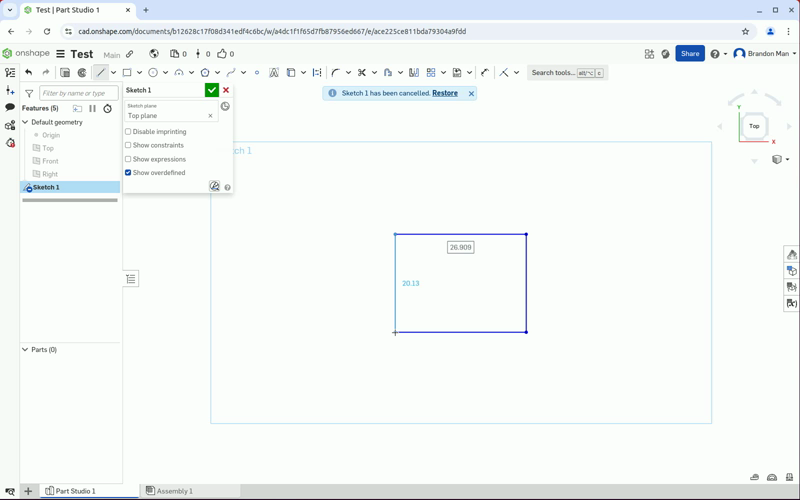
key(esc)
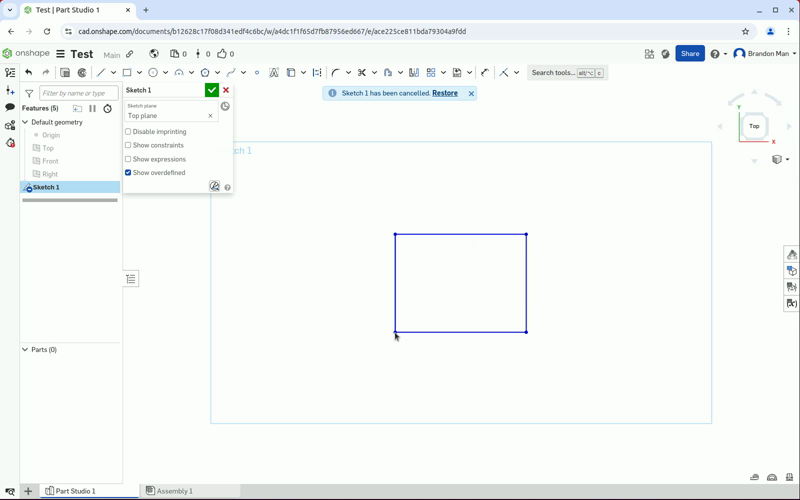
mouse_move(407, 260)
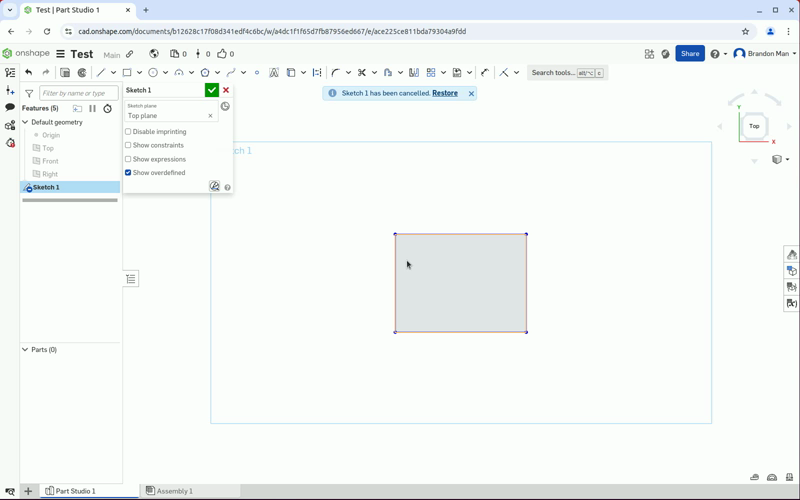
click(407, 260)
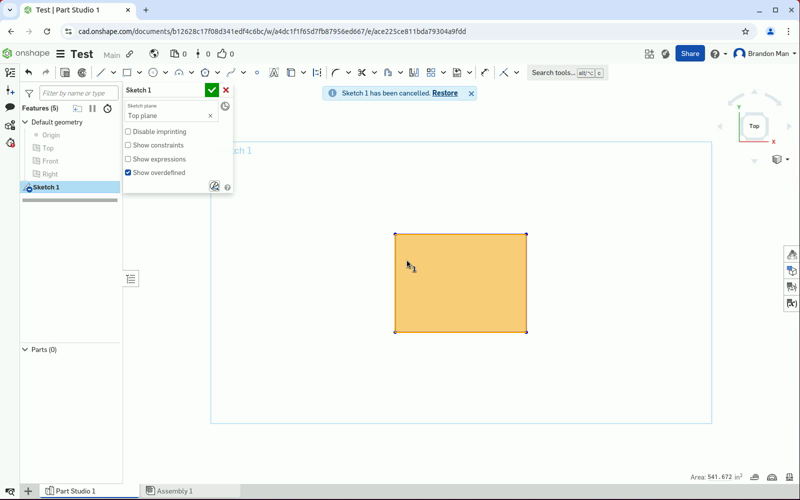
mouse_move(73, 352)
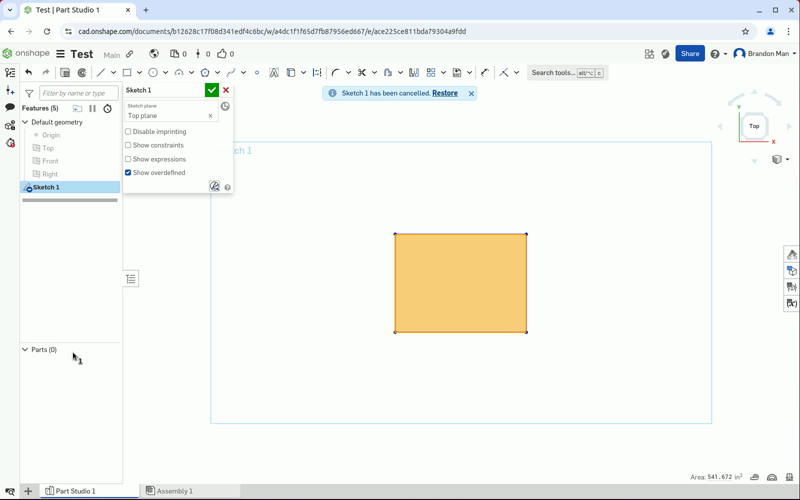
key(shift+y)
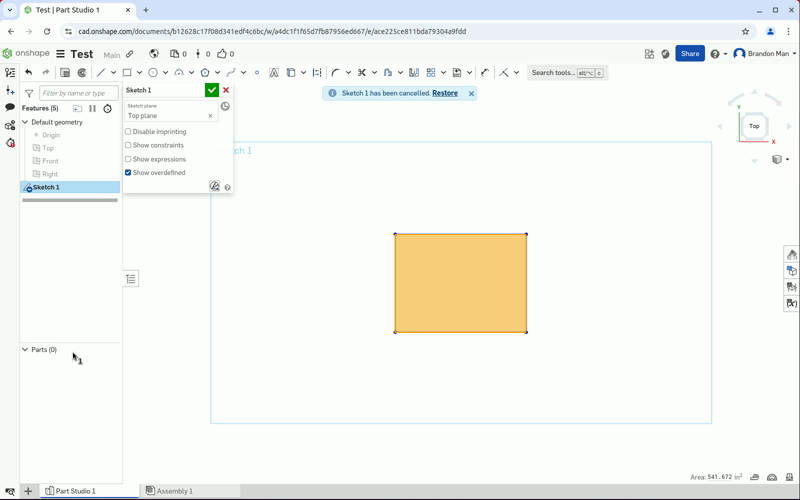
key(shift+e)
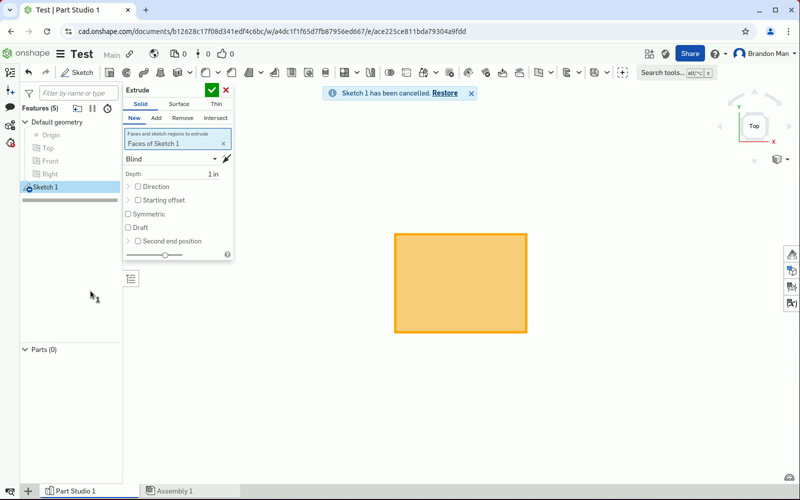
mouse_move(143, 106)
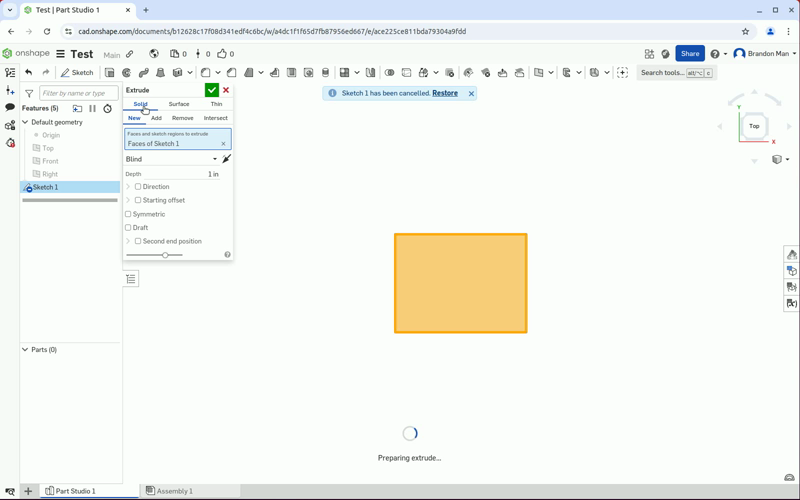
click(143, 106)
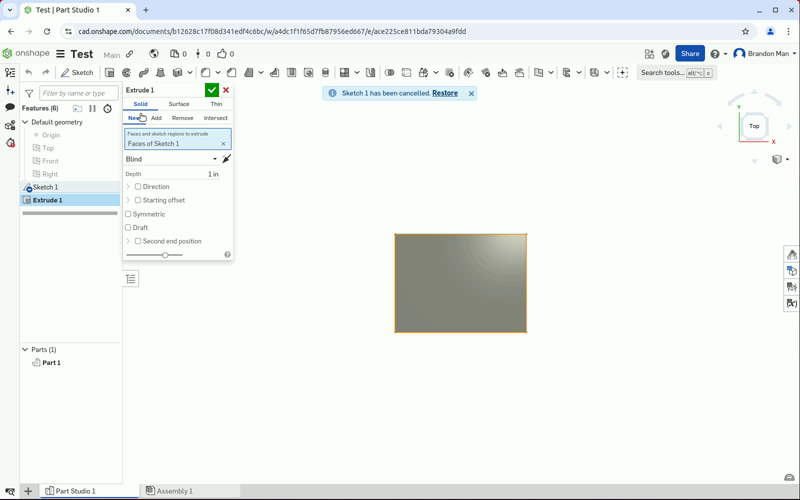
mouse_move(137, 120)
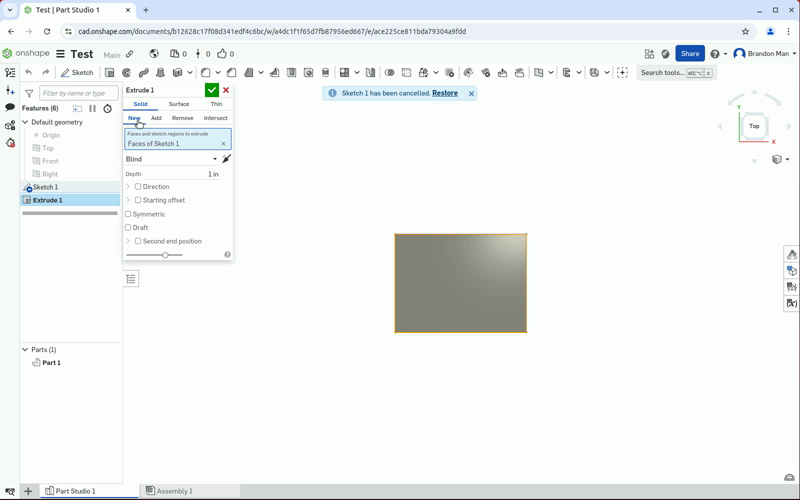
click(137, 120)
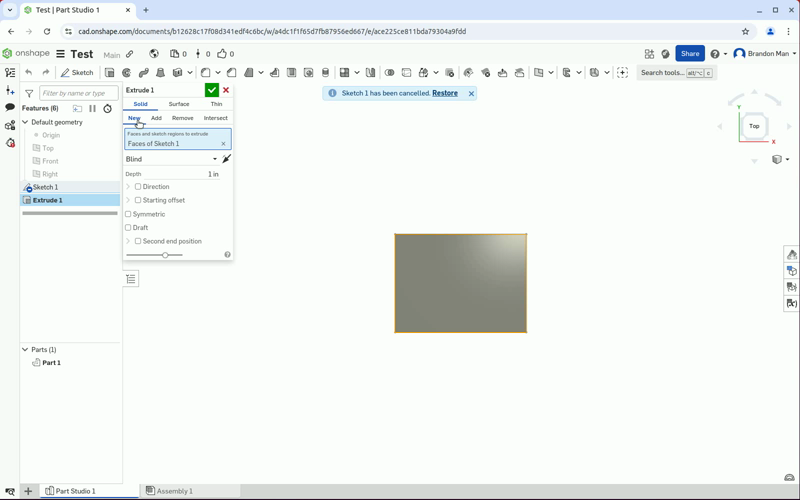
key(tab, 4)
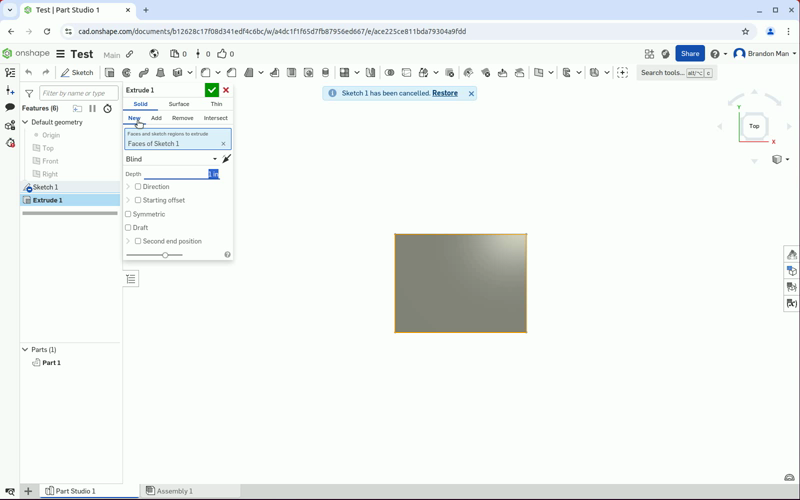
text(16.85)
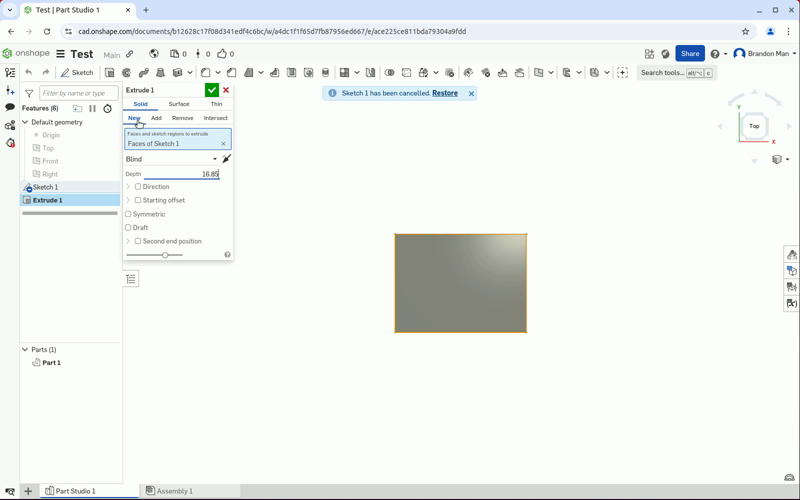
key(enter)
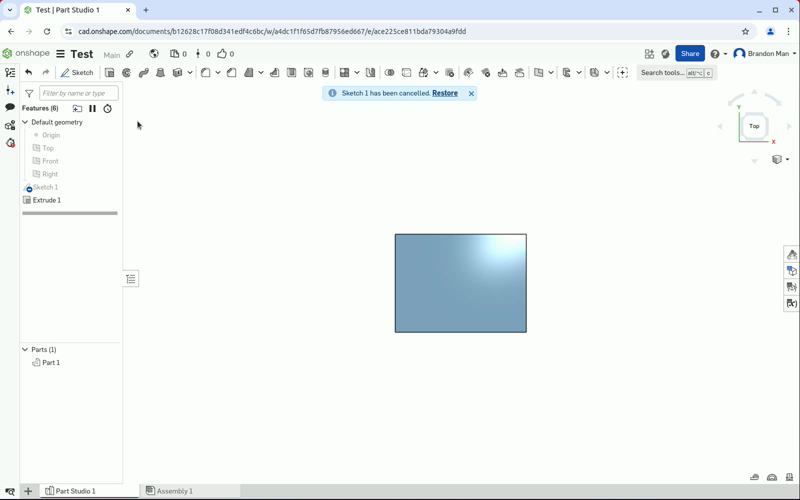
key(shift+h)
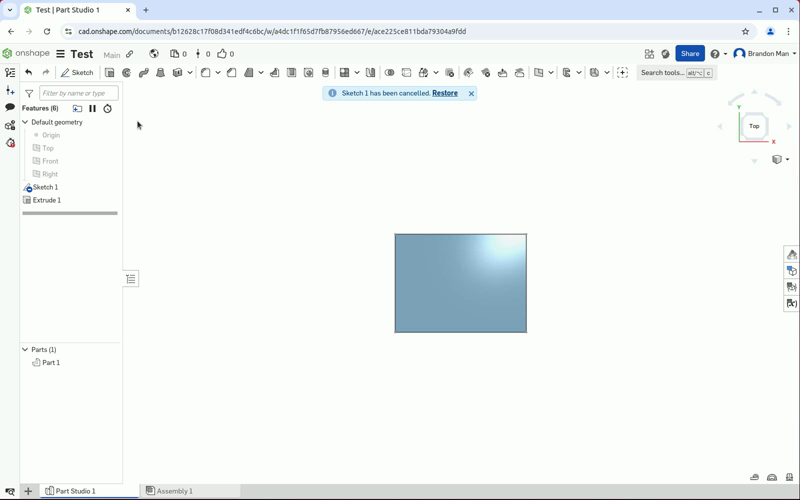
key(shift+h)
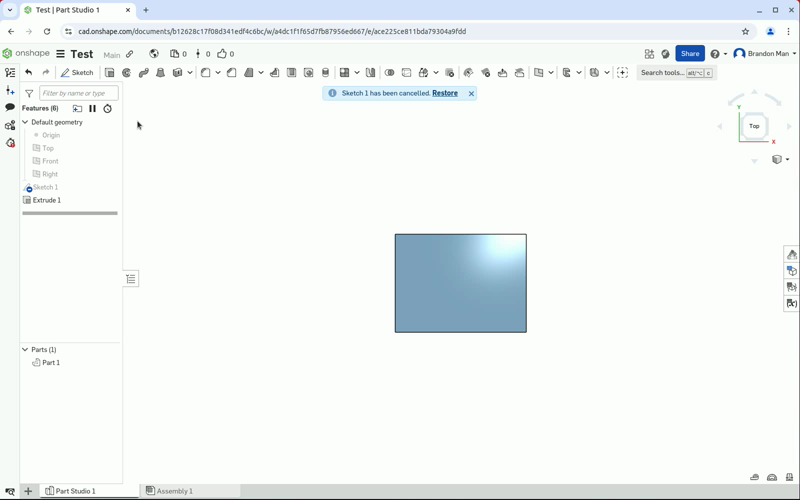
mouse_move(73, 189)
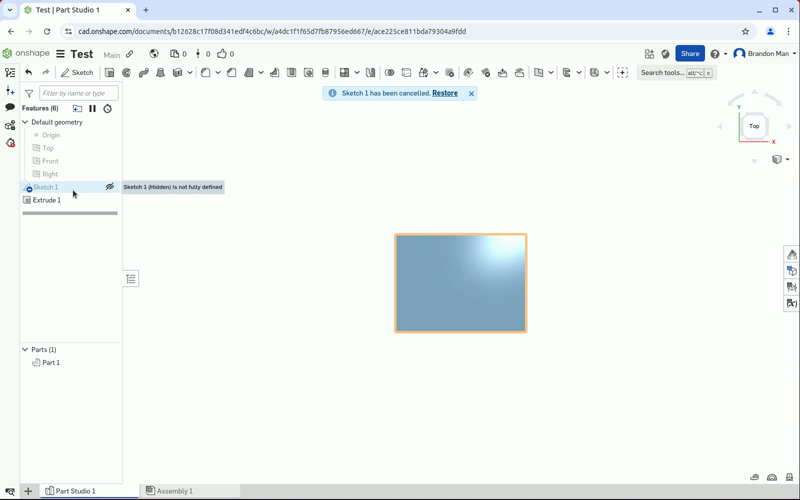
click(73, 189)
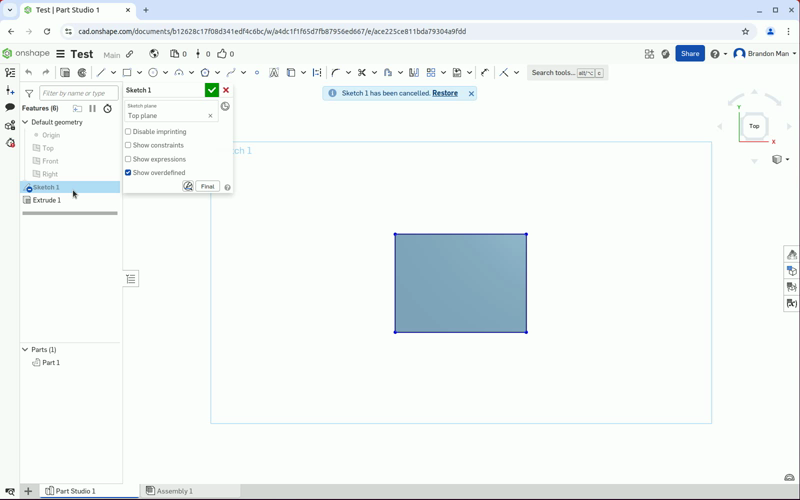
mouse_move(229, 92)
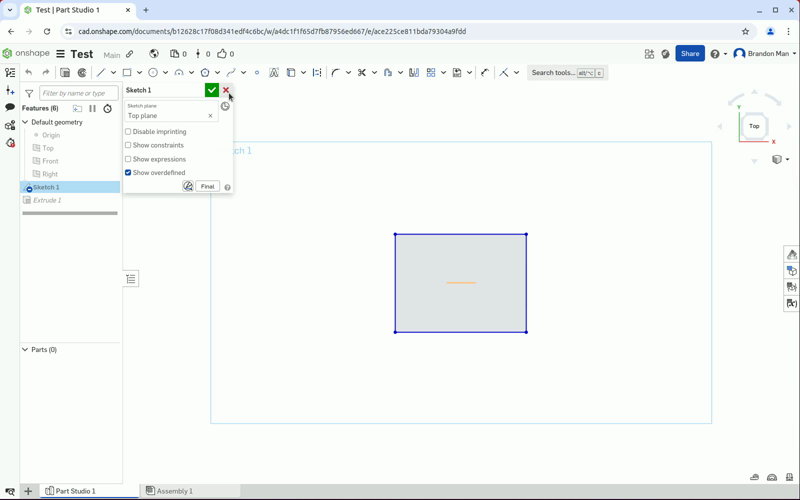
click(229, 92)
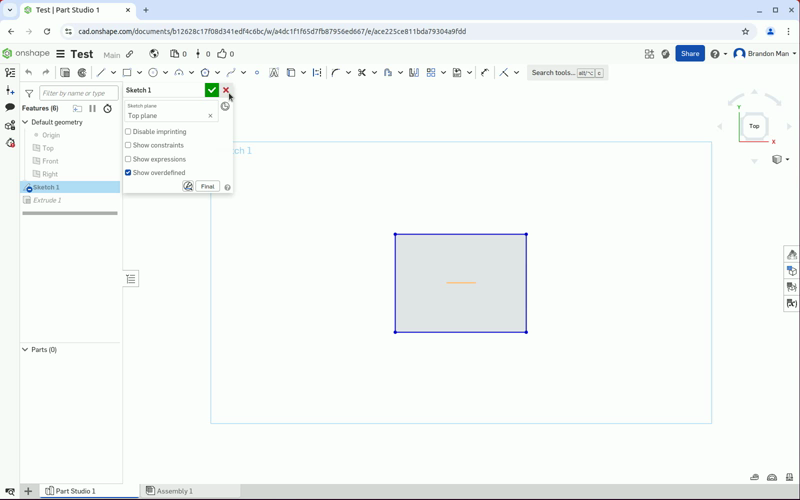
key(shift+s)
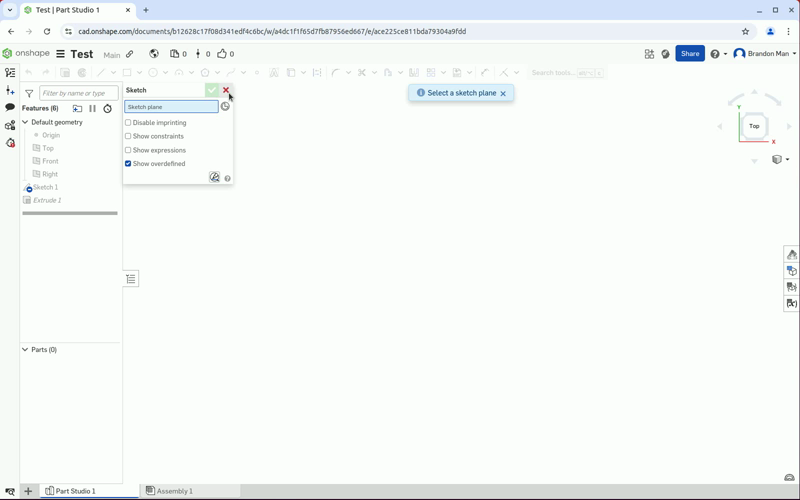
mouse_move(73, 150)
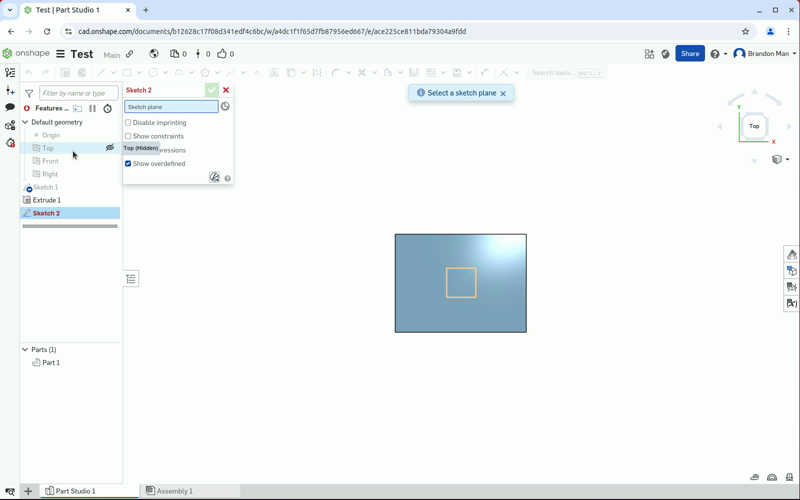
click(73, 150)
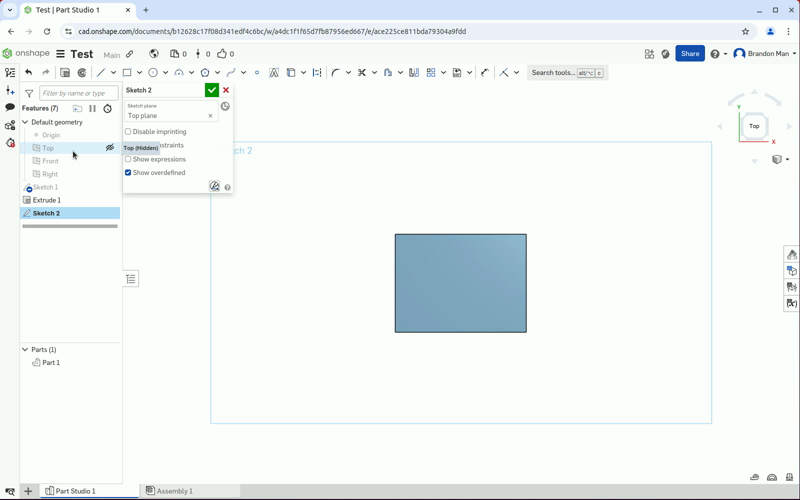
mouse_move(73, 352)
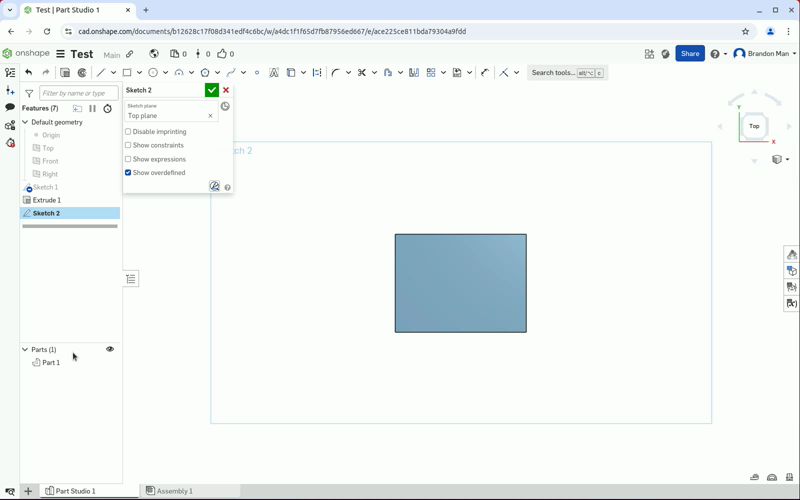
key(y)
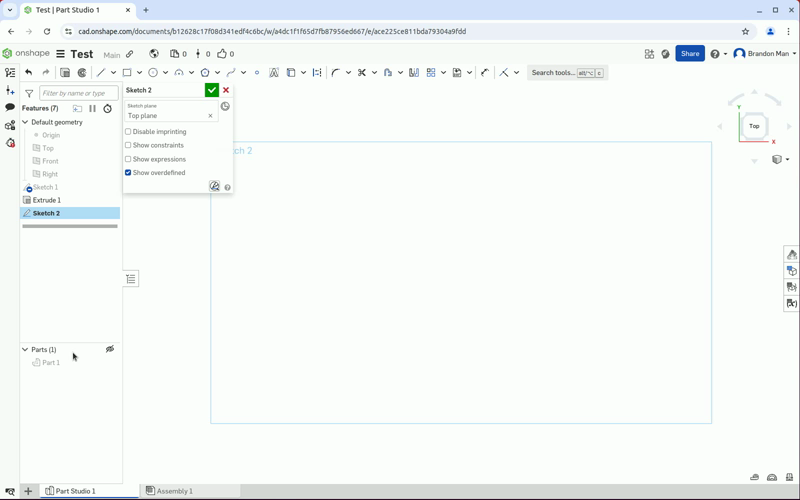
key(l)
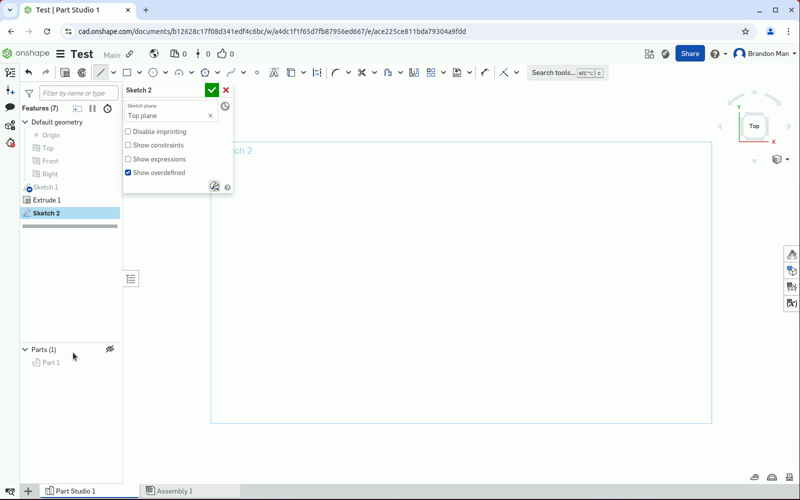
key_down(shift)
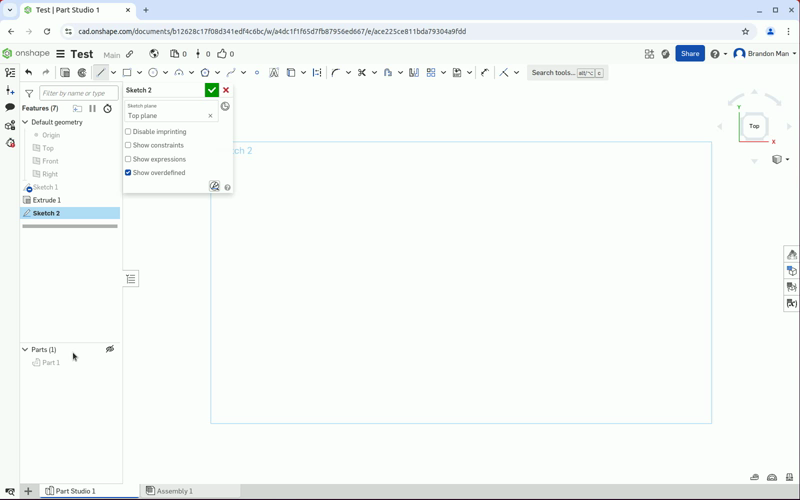
mouse_move(395, 332)
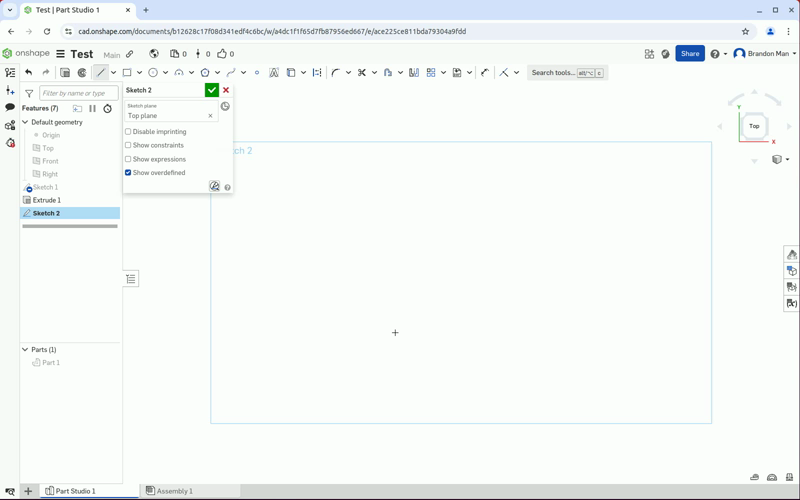
click(395, 332)
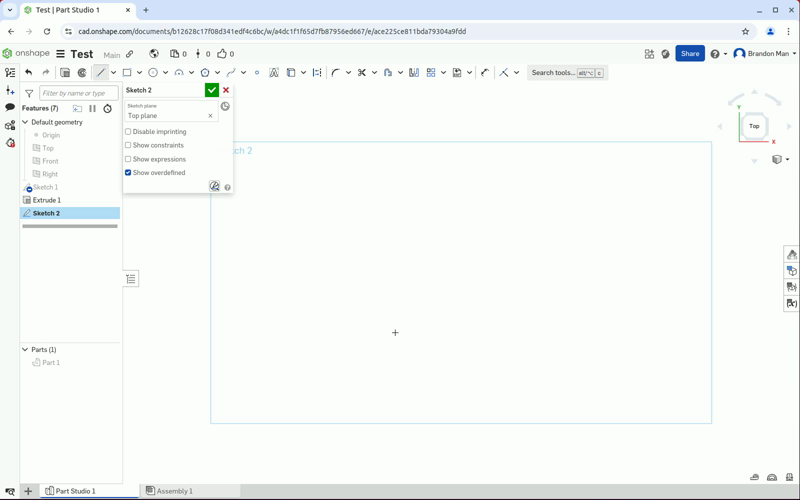
key_up(shift)
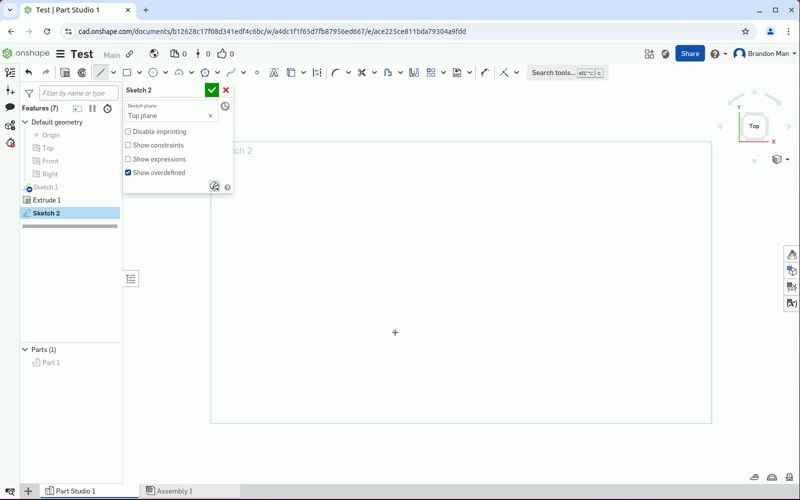
key_down(shift)
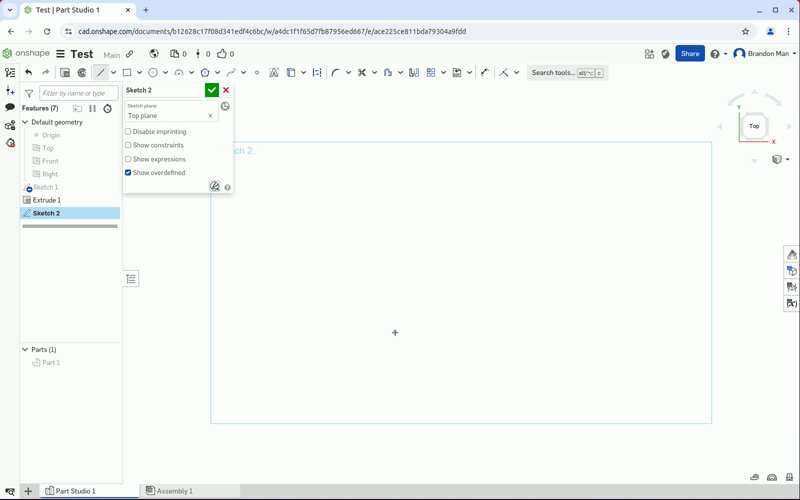
mouse_move(526, 332)
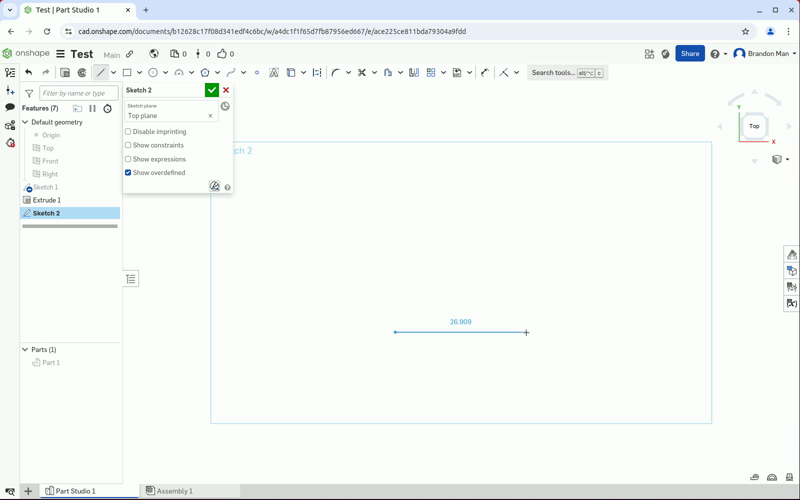
click(526, 332)
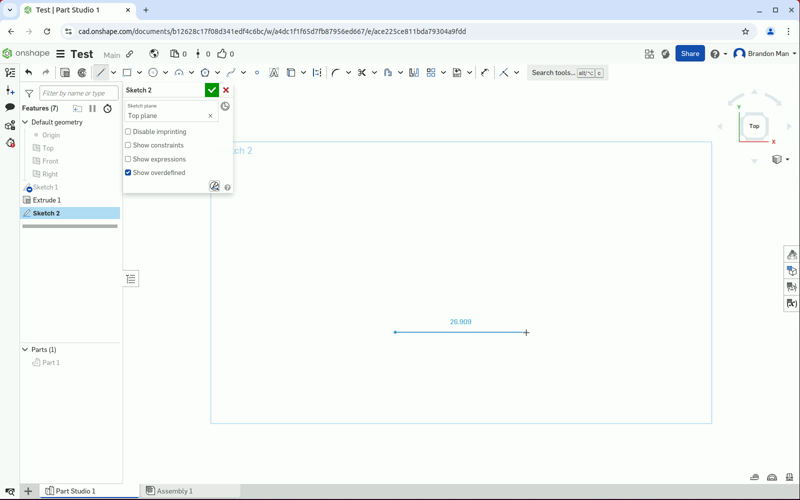
key_up(shift)
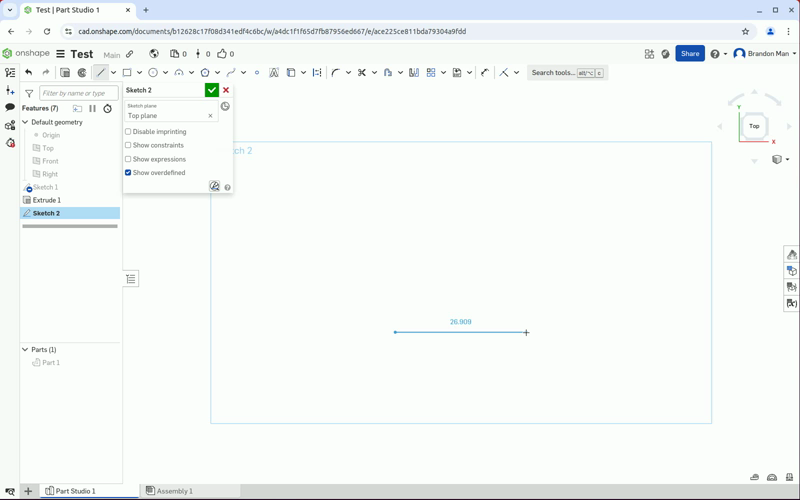
key_down(shift)
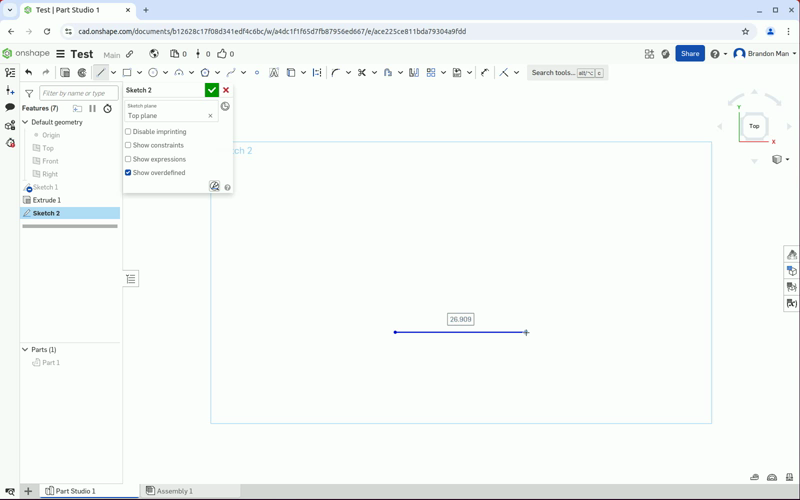
mouse_move(526, 234)
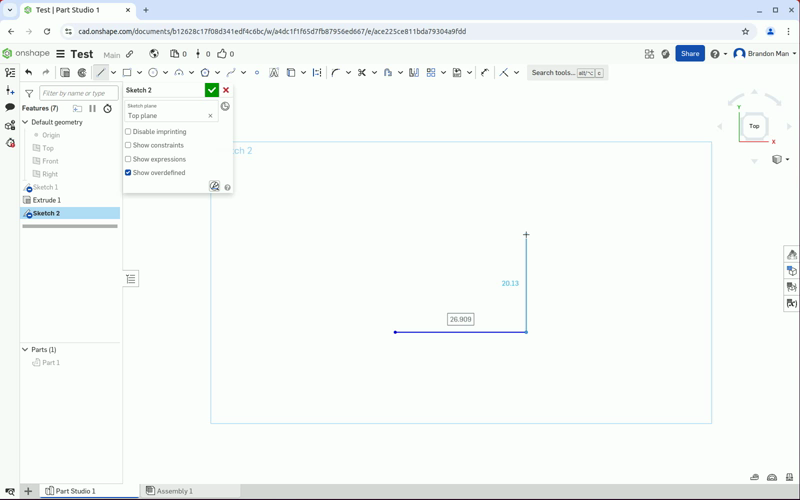
click(526, 234)
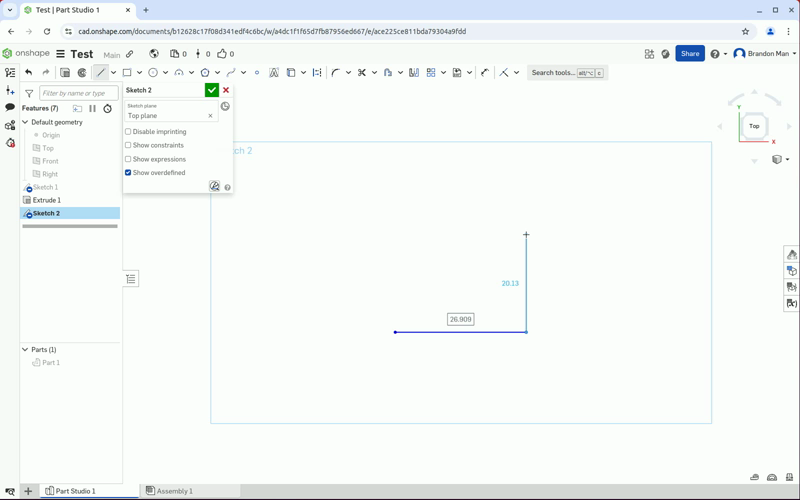
key_up(shift)
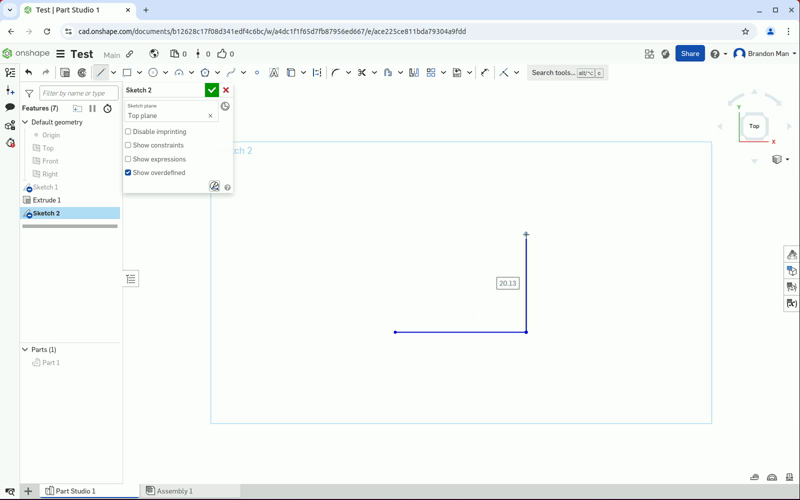
key_down(shift)
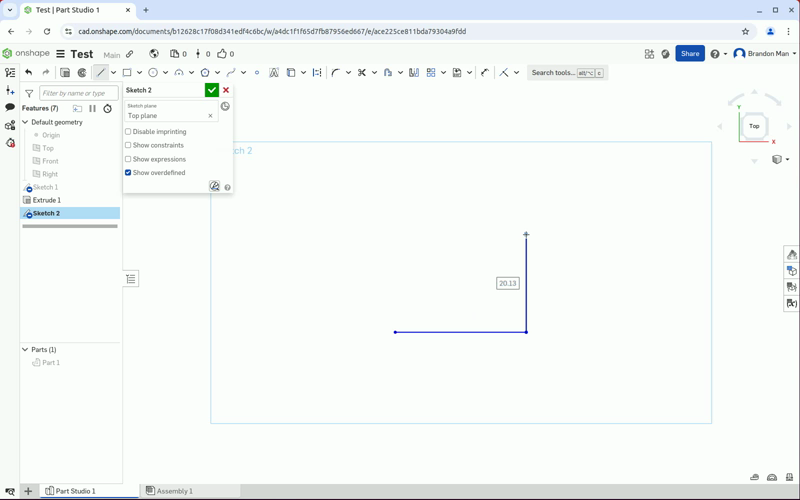
mouse_move(395, 234)
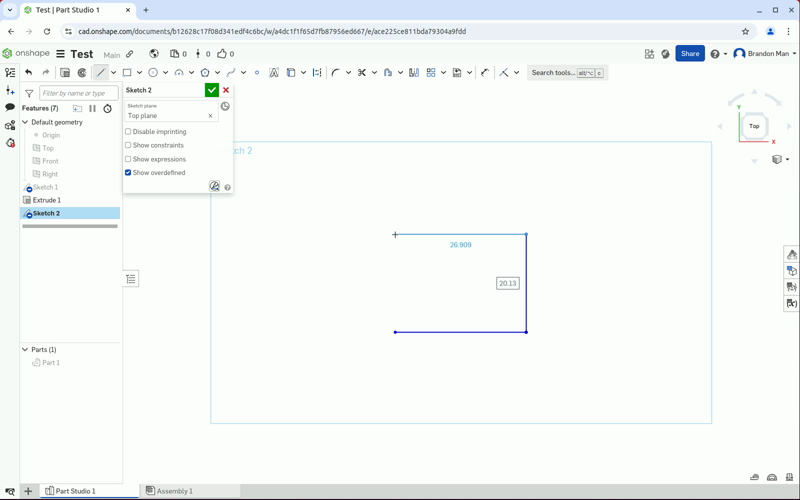
click(395, 234)
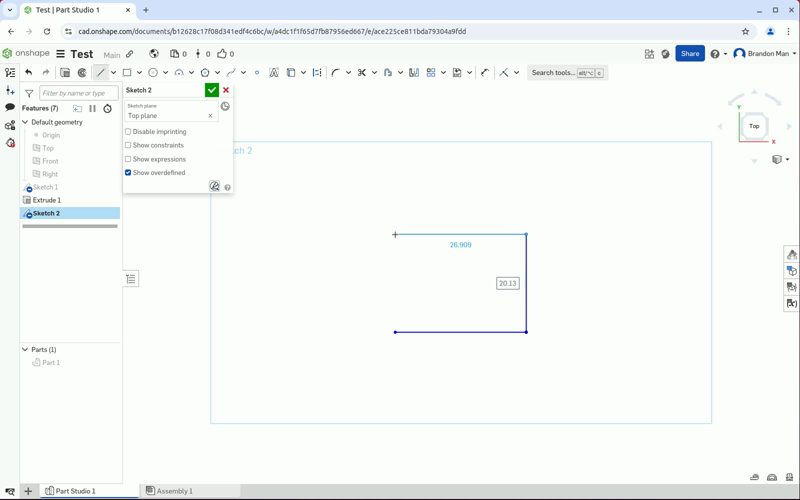
key_up(shift)
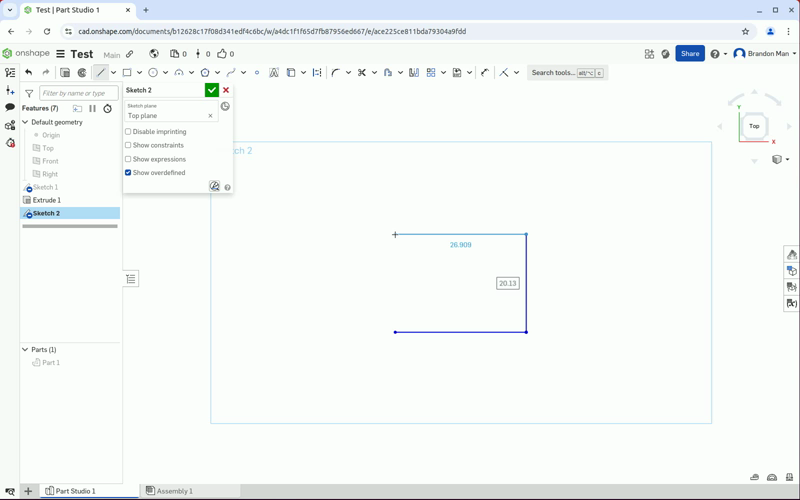
key_down(shift)
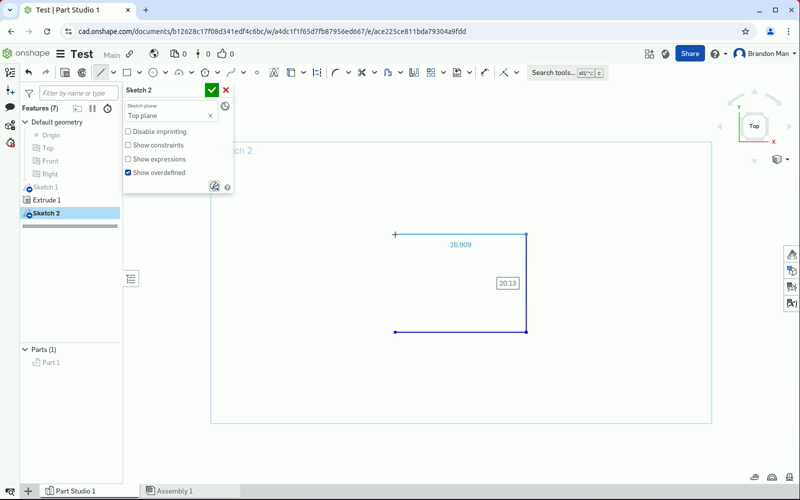
mouse_move(395, 332)
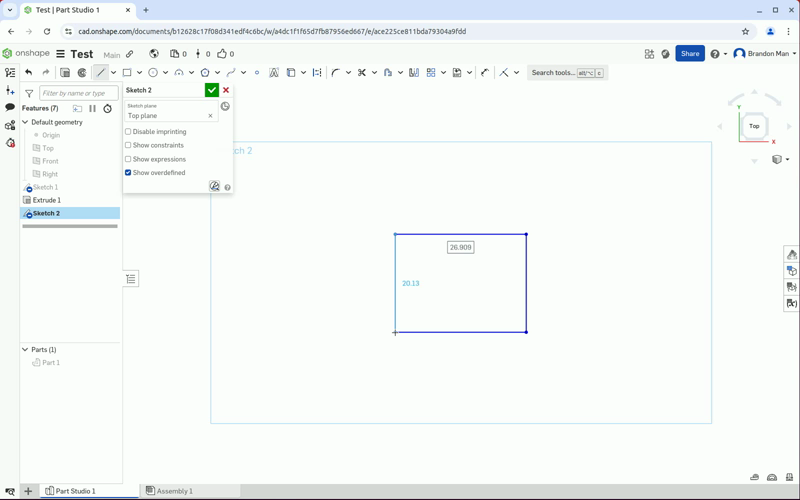
key_up(shift)
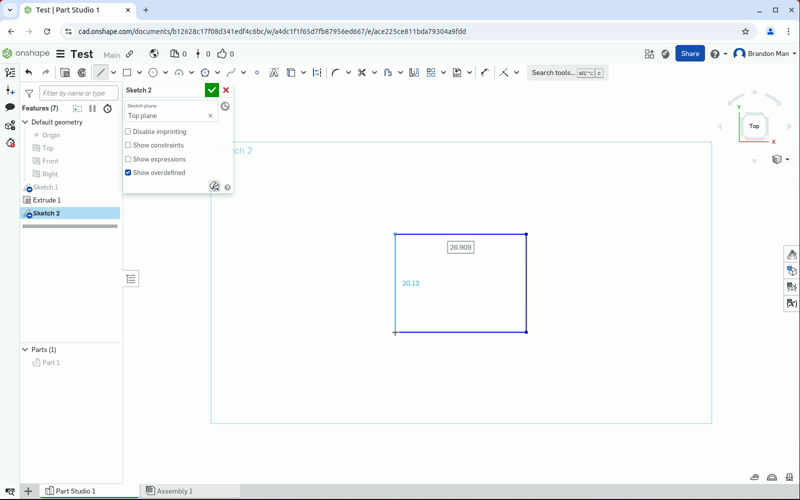
click(395, 332)
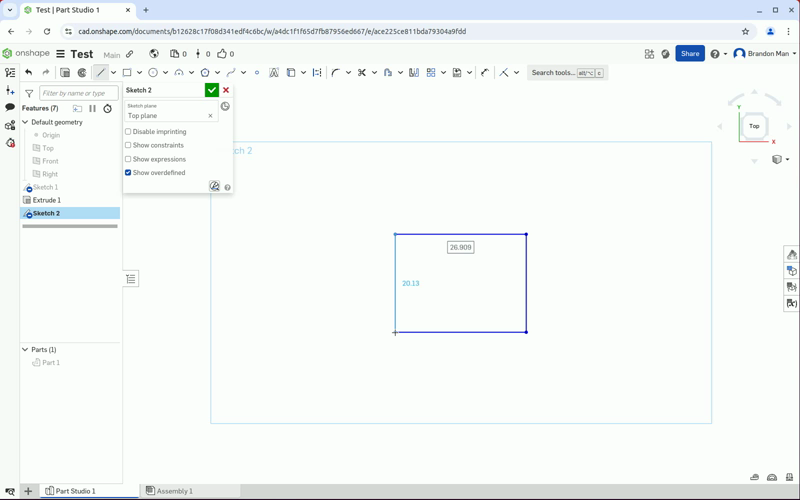
key(esc)
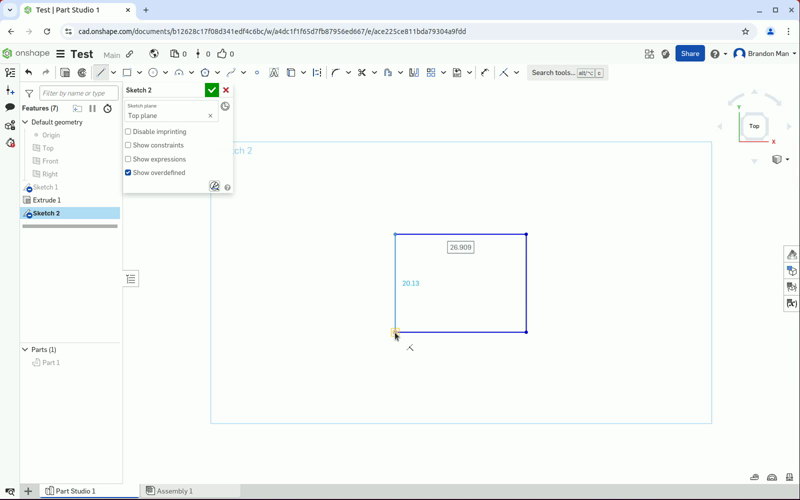
mouse_move(433, 303)
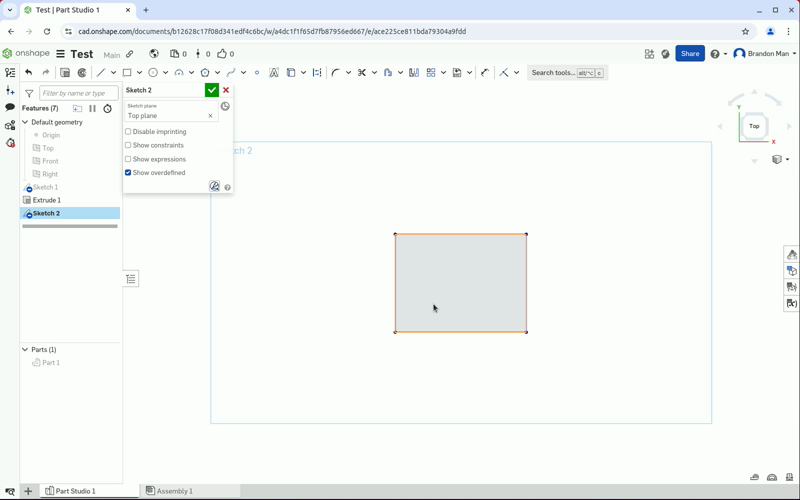
click(433, 303)
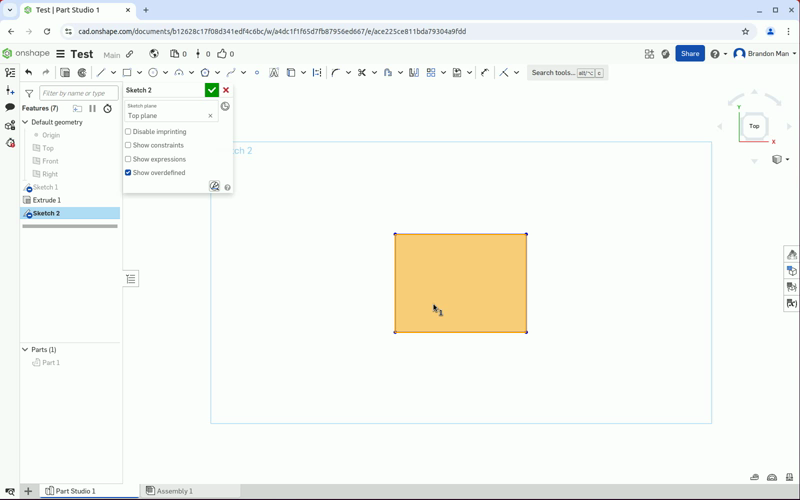
mouse_move(73, 352)
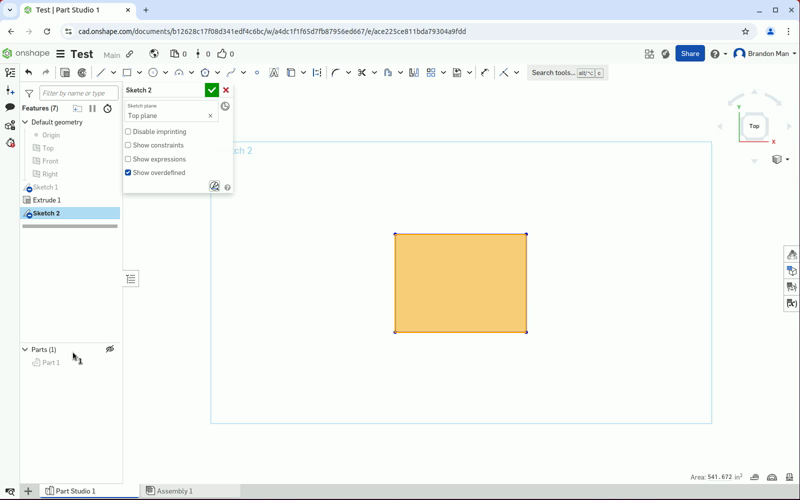
key(shift+y)
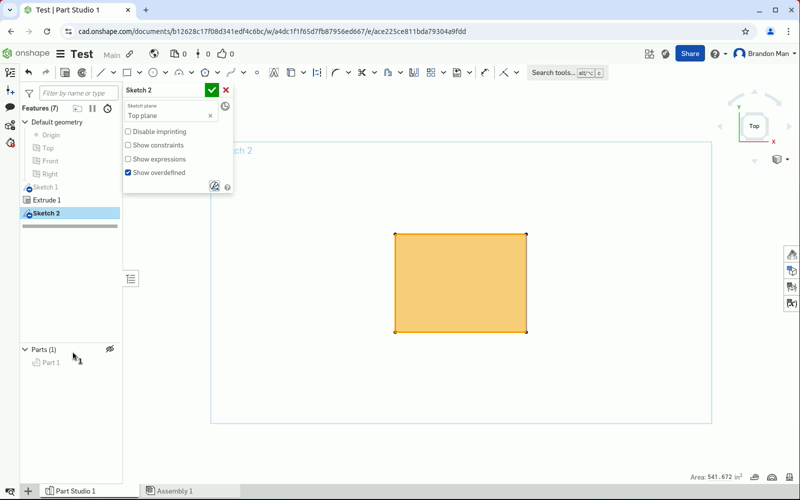
key(shift+e)
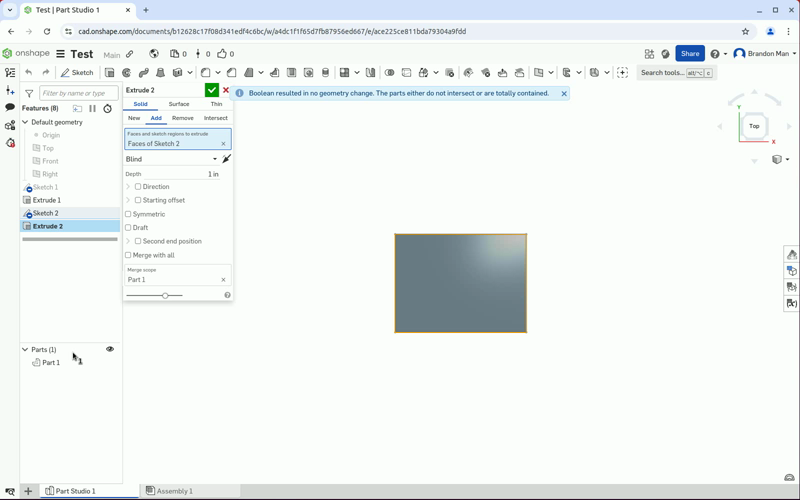
mouse_move(143, 106)
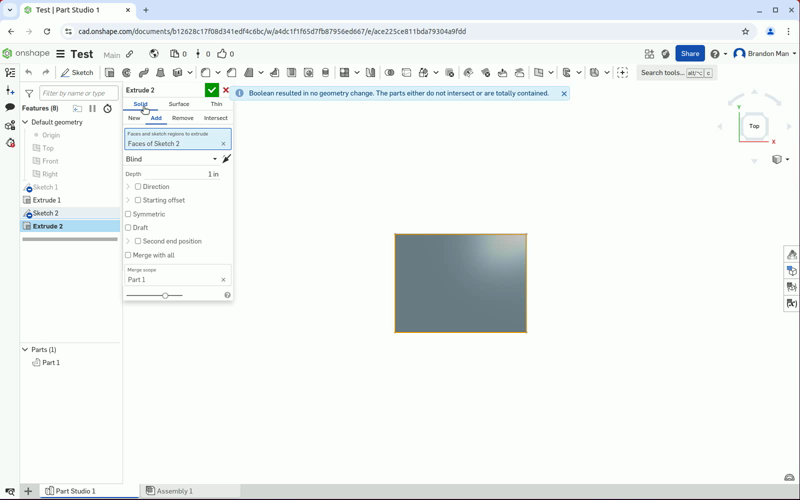
click(143, 106)
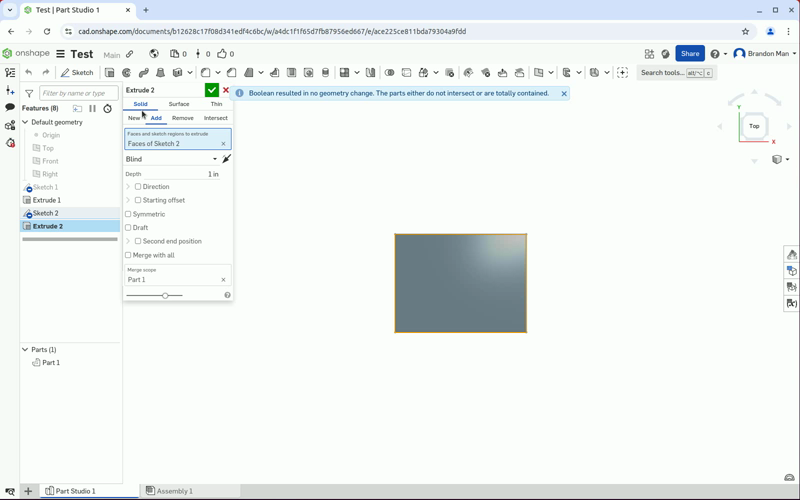
mouse_move(137, 120)
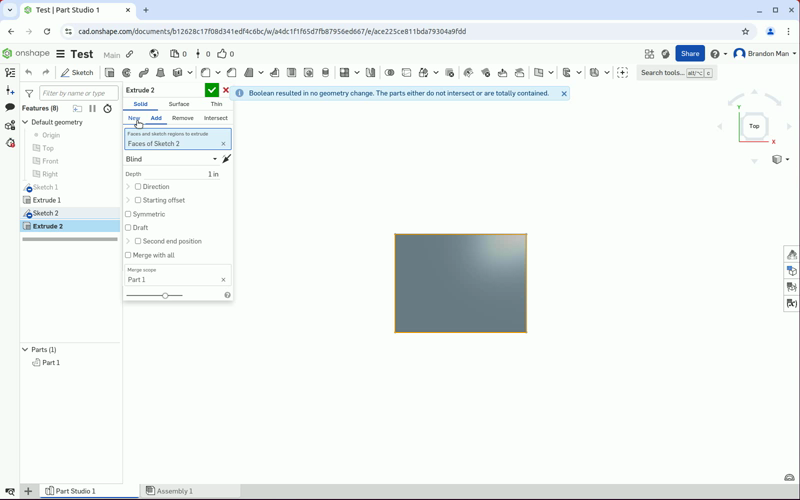
click(137, 120)
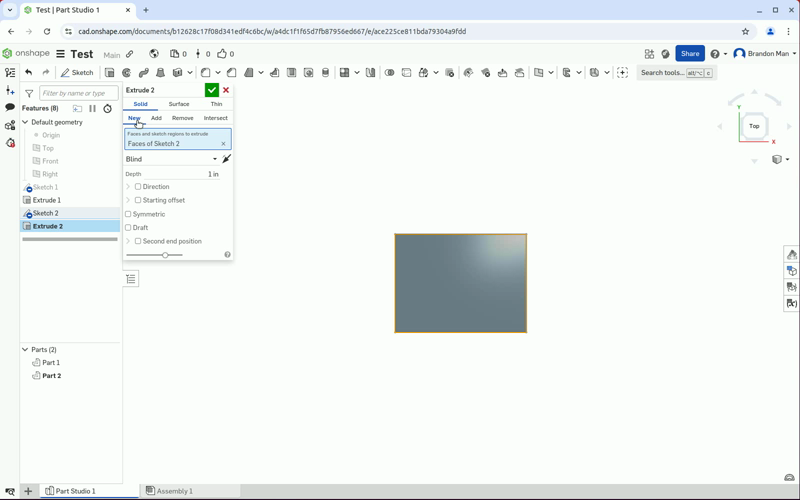
key(tab, 4)
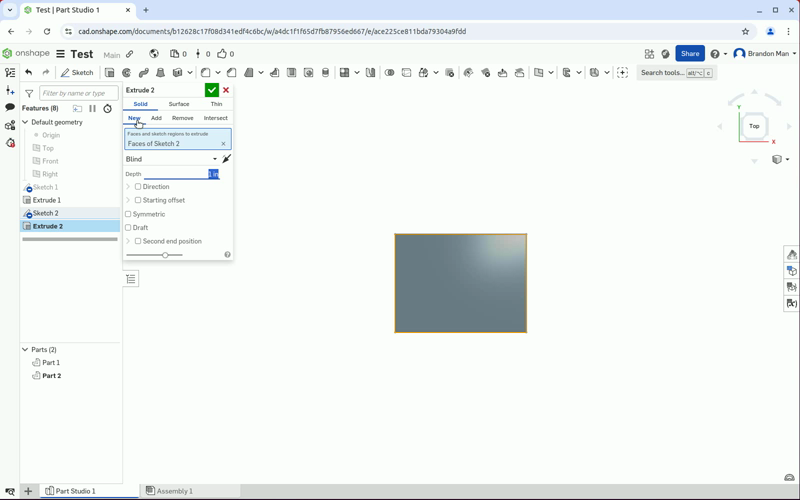
text(16.85)
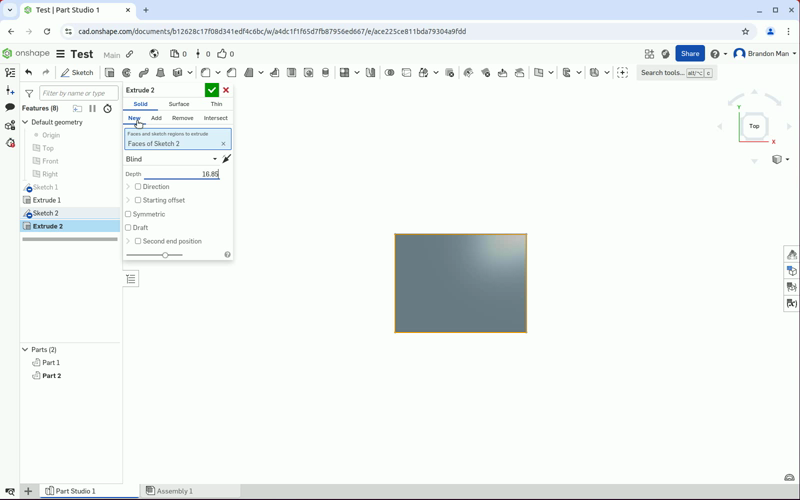
key(enter)
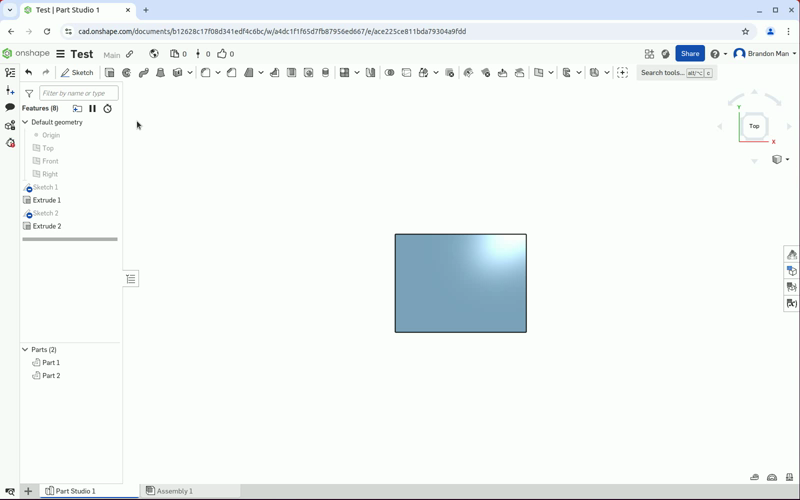
key(shift+h)
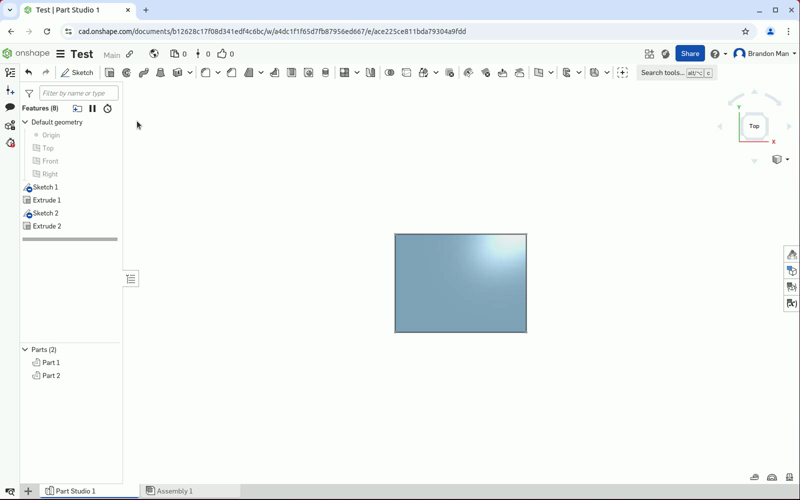
key(shift+h)
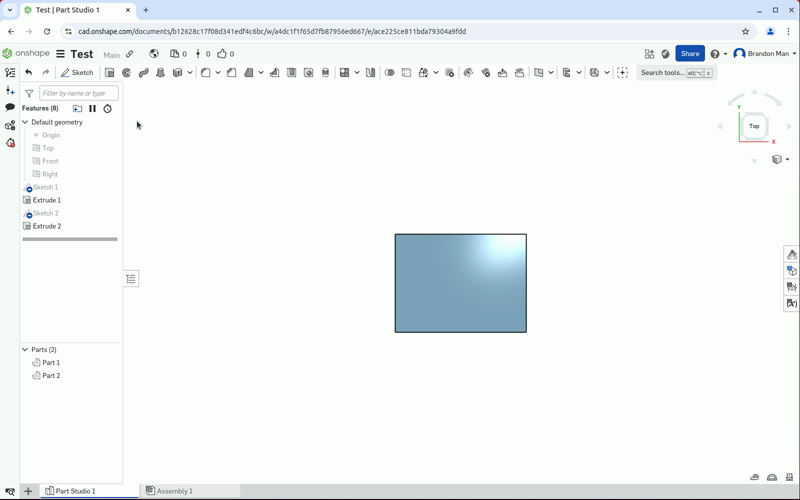
mouse_move(73, 189)
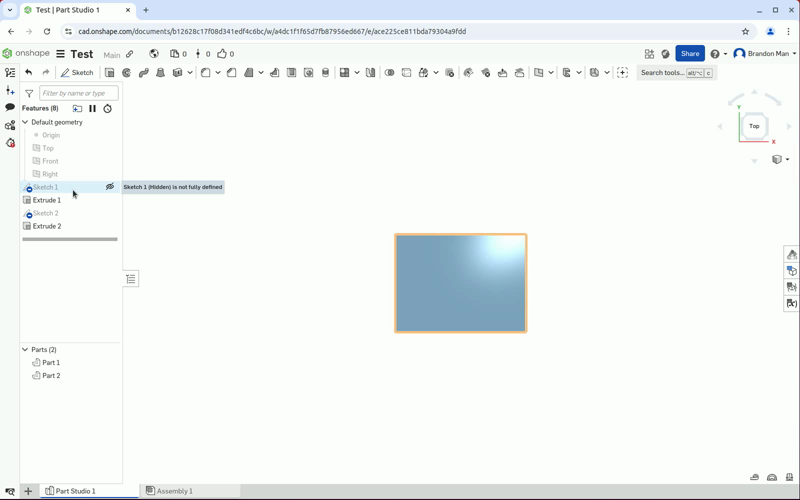
click(73, 189)
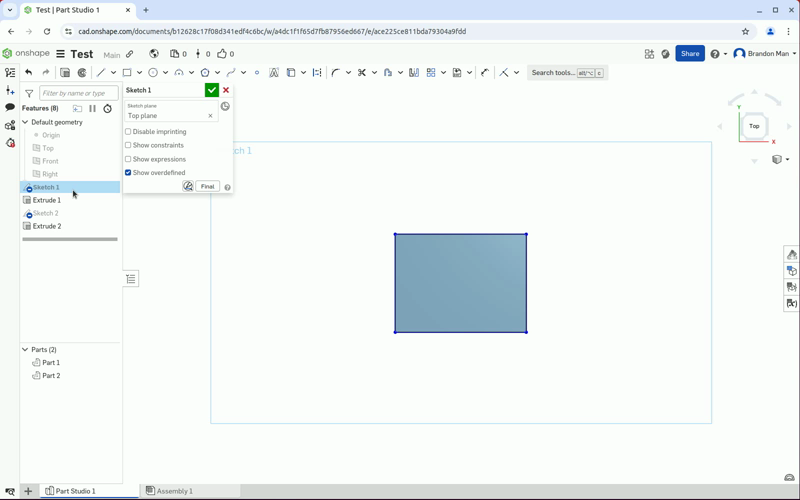
mouse_move(229, 92)
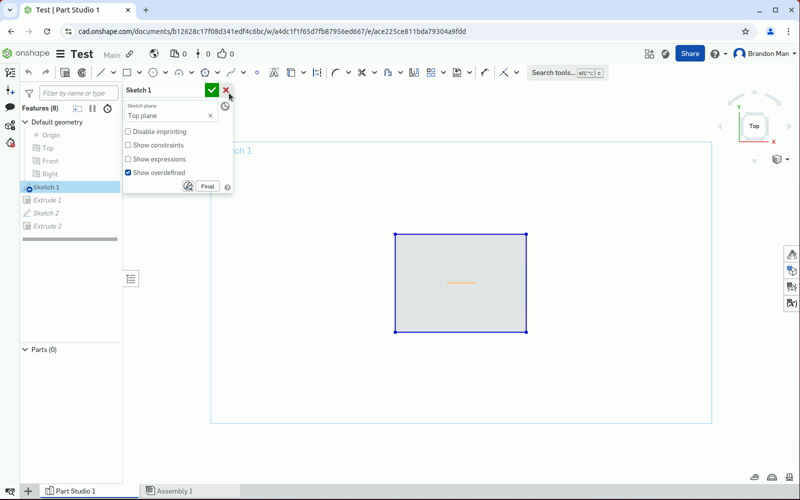
click(229, 92)
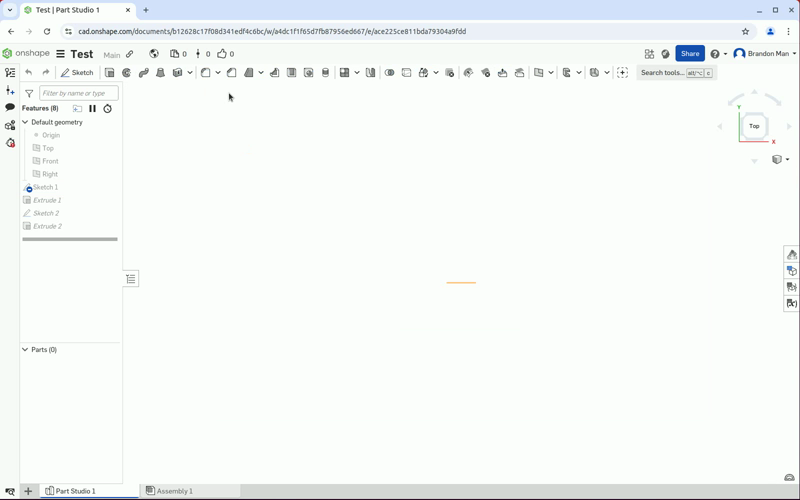
mouse_move(541, 75)
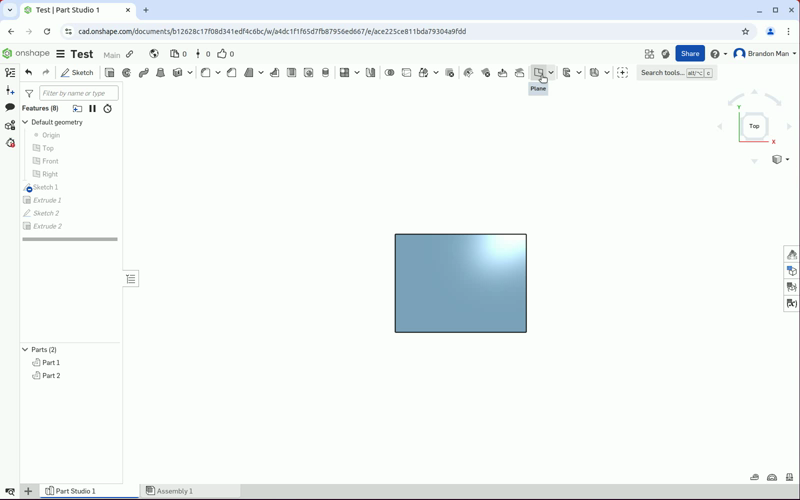
click(541, 75)
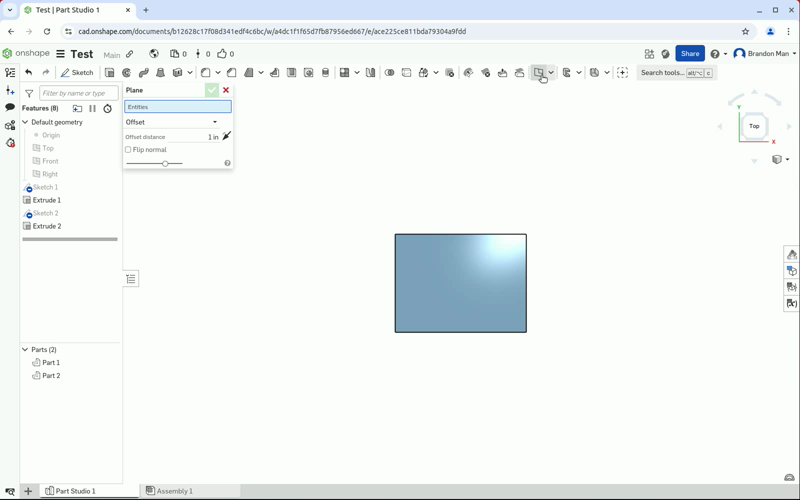
mouse_move(73, 150)
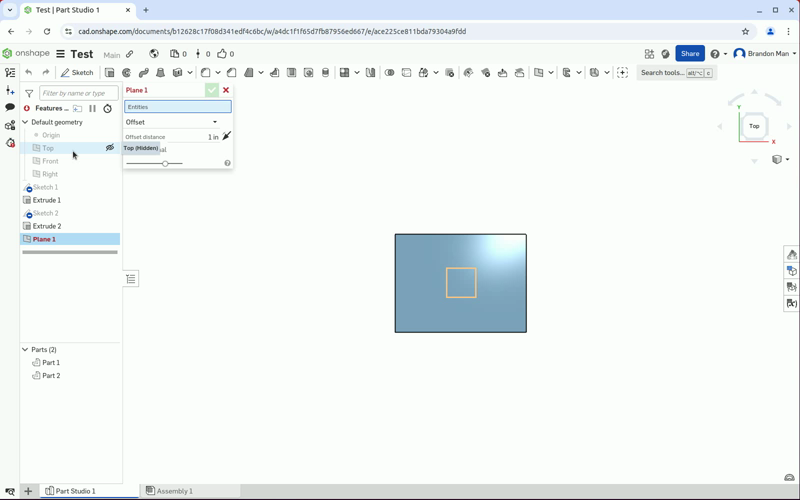
click(73, 150)
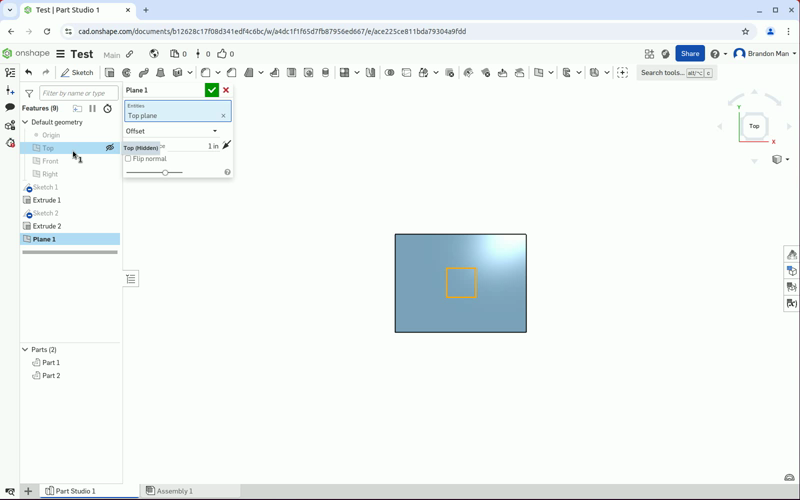
key(tab, 2)
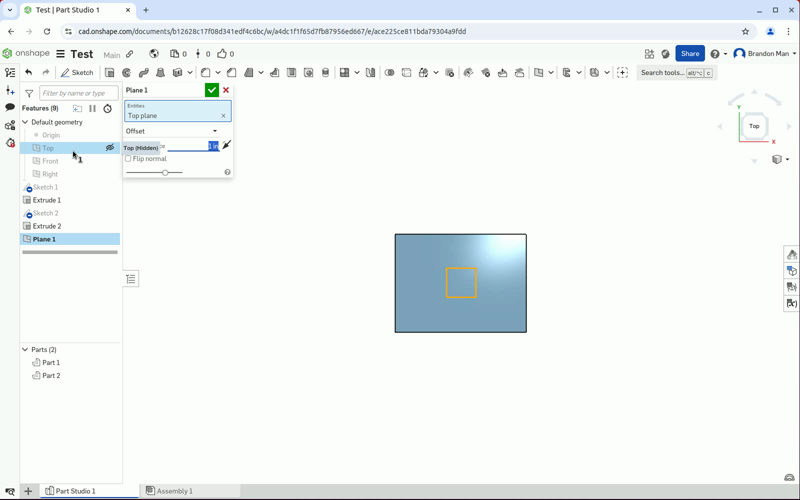
text(16.854)
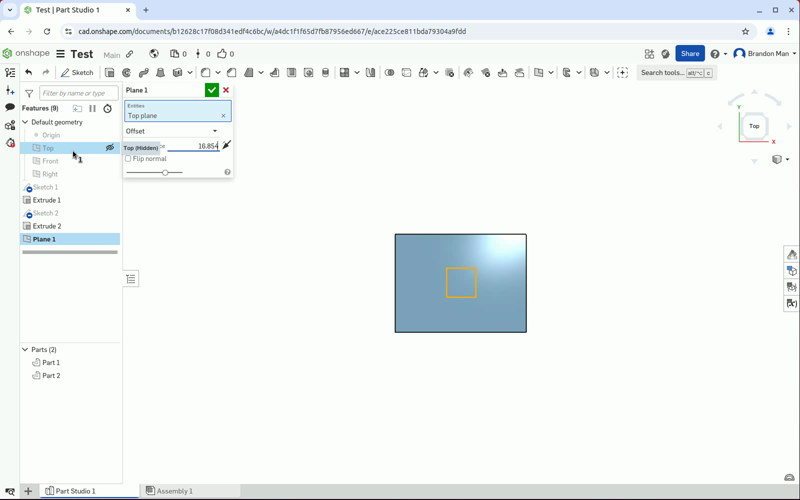
key(enter, 2)
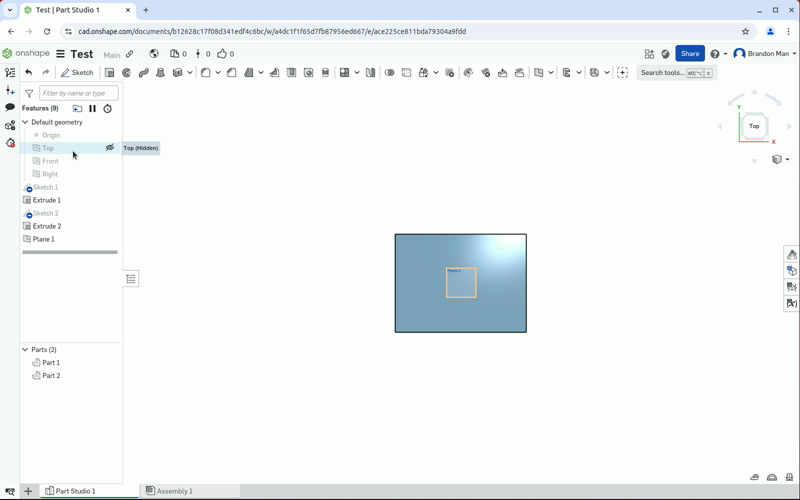
key(shift+s)
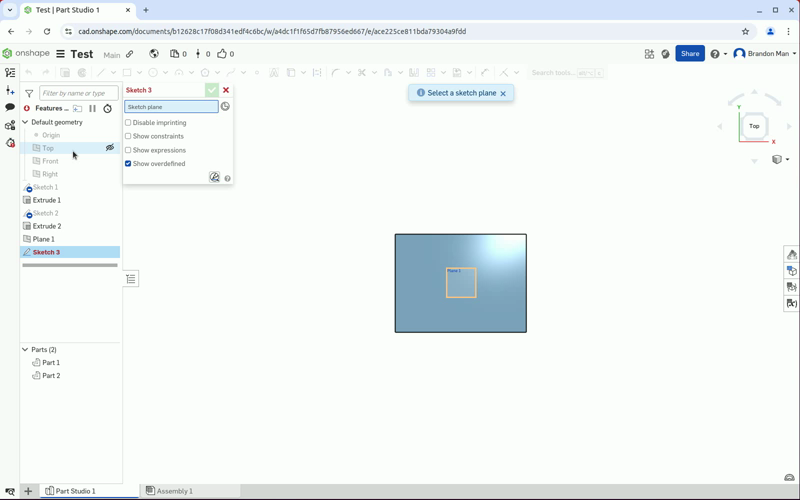
mouse_move(73, 241)
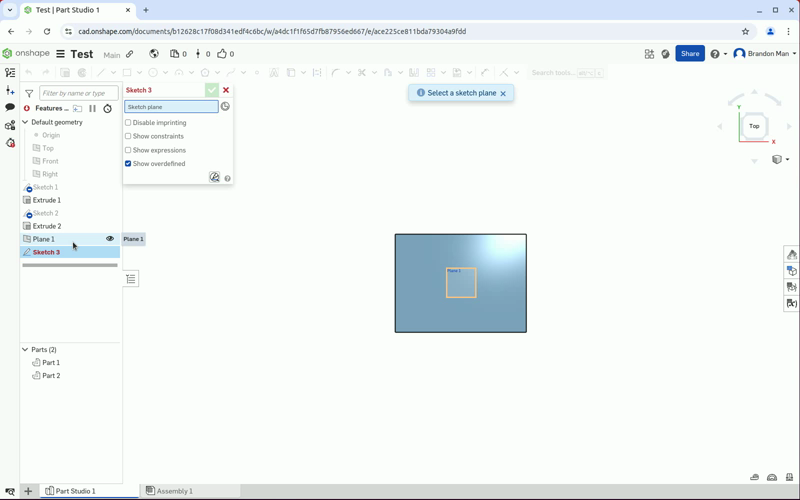
click(73, 241)
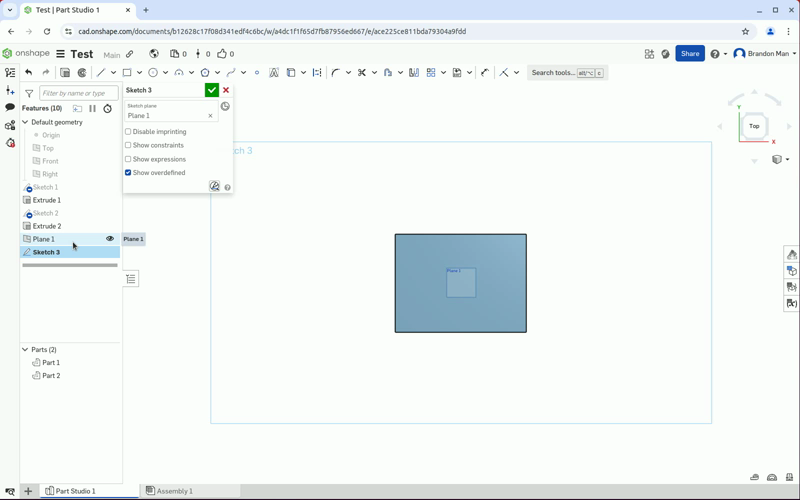
mouse_move(73, 352)
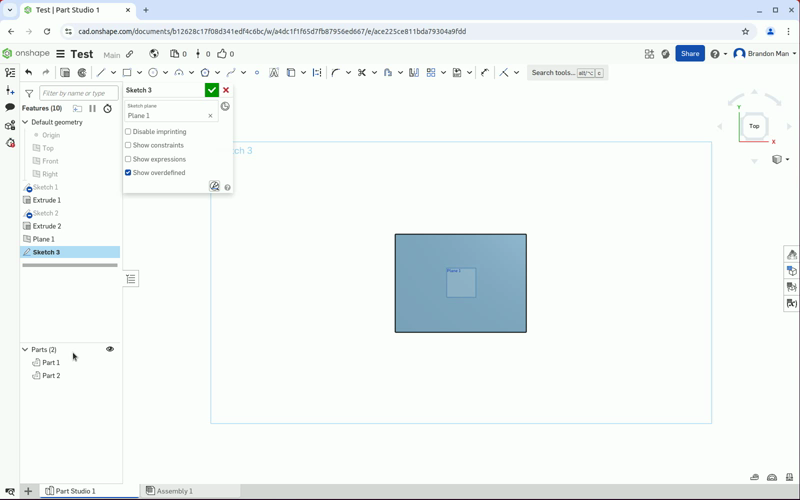
key(y)
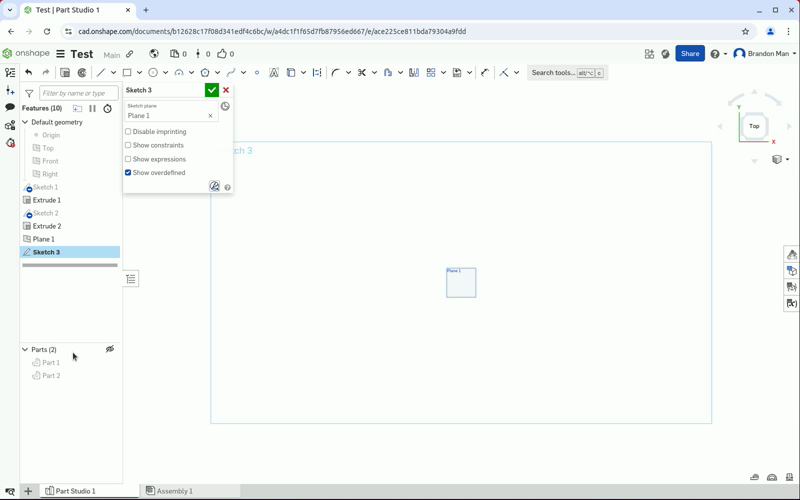
key(c)
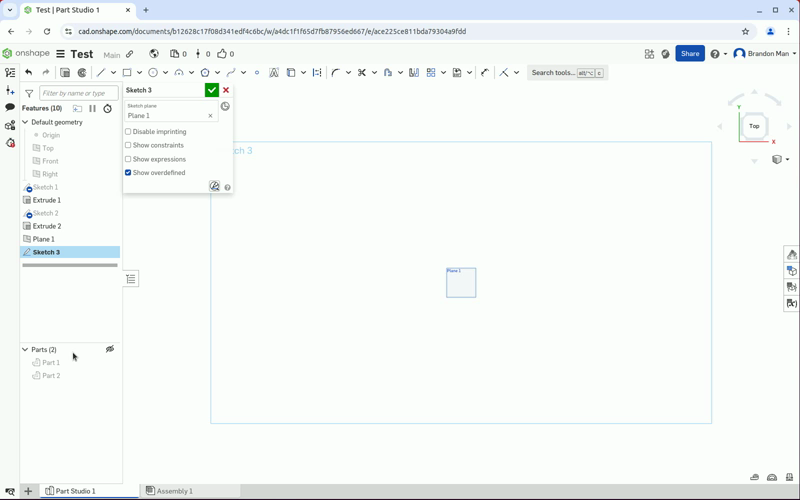
key_down(shift)
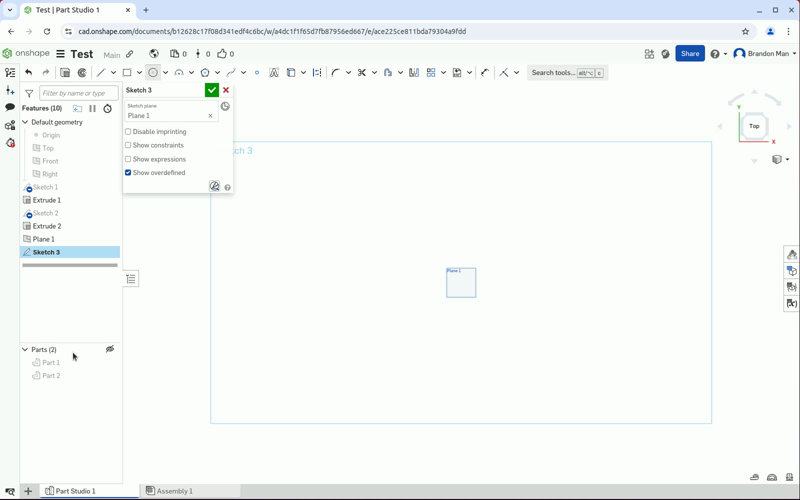
mouse_move(412, 282)
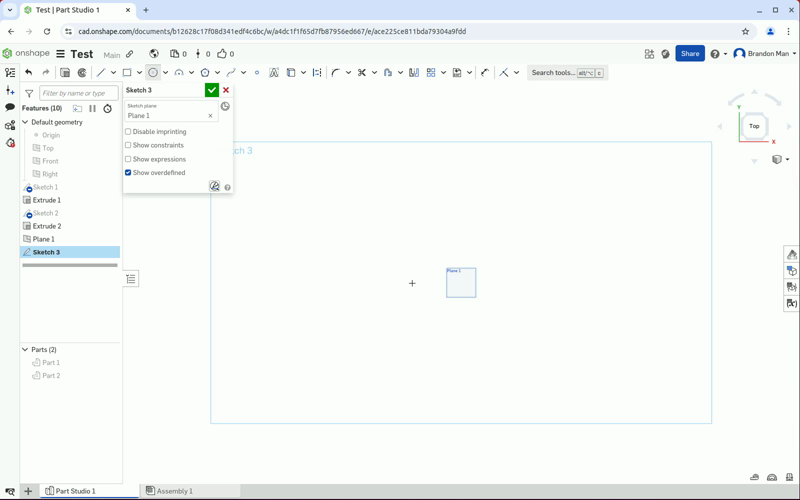
click(412, 282)
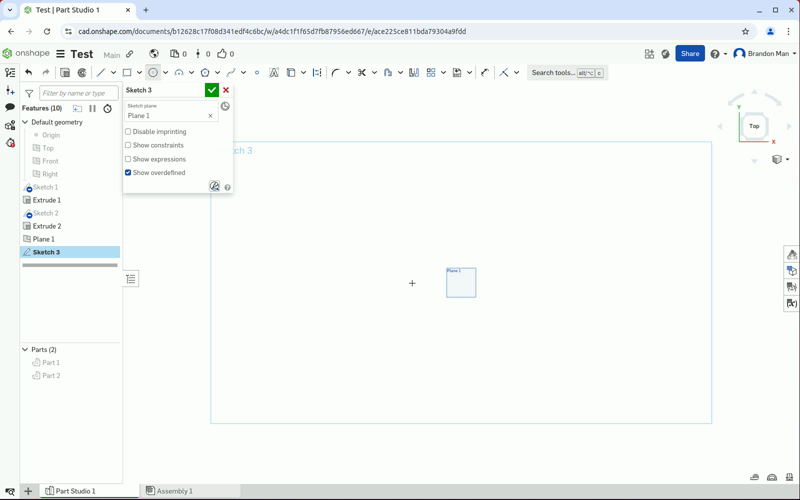
key_up(shift)
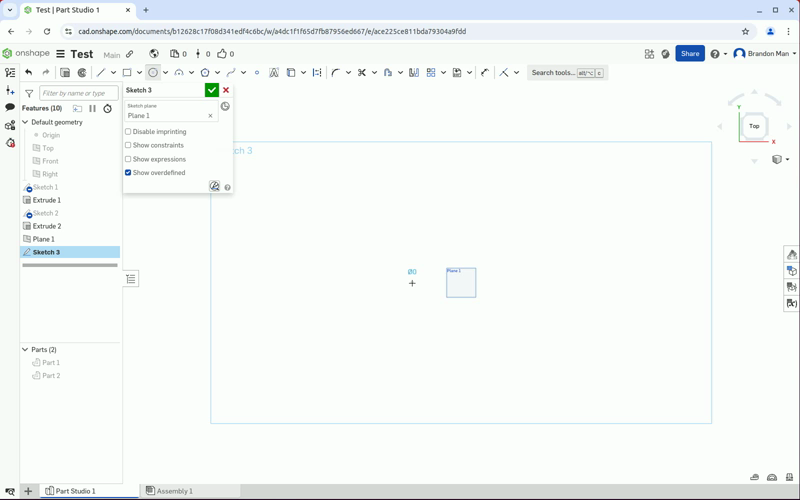
mouse_move(428, 282)
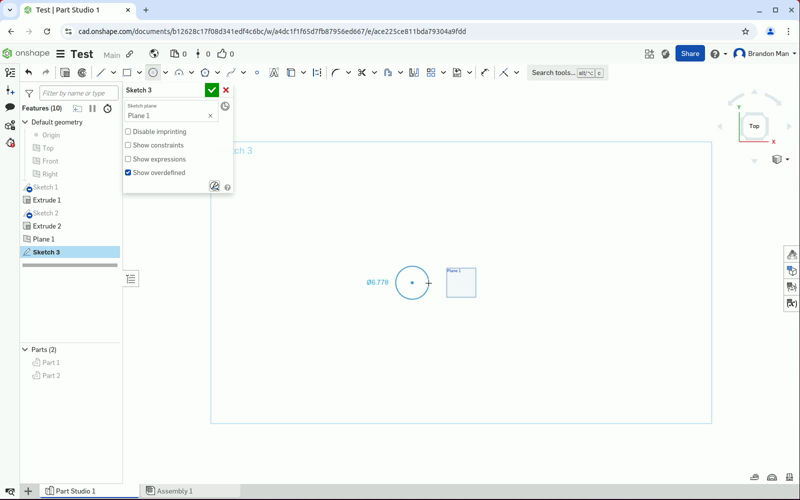
click(428, 282)
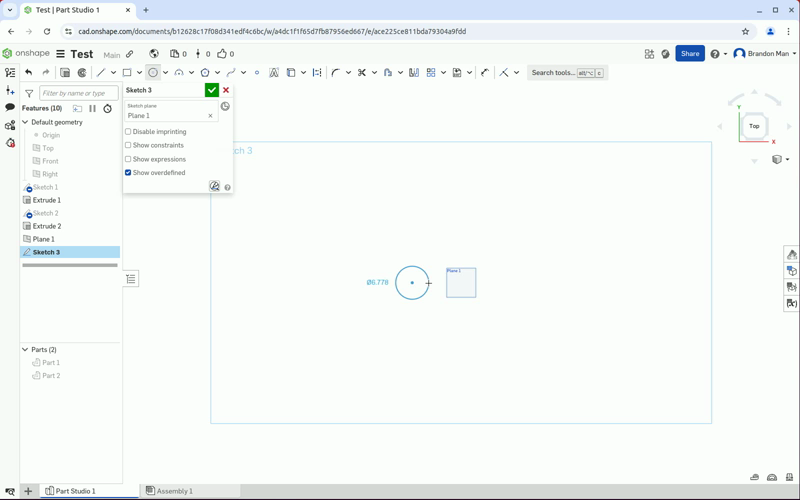
key(esc)
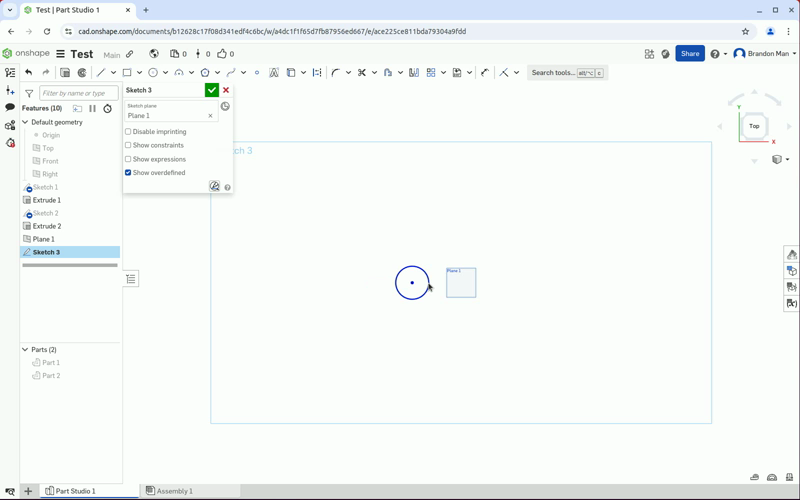
mouse_move(413, 294)
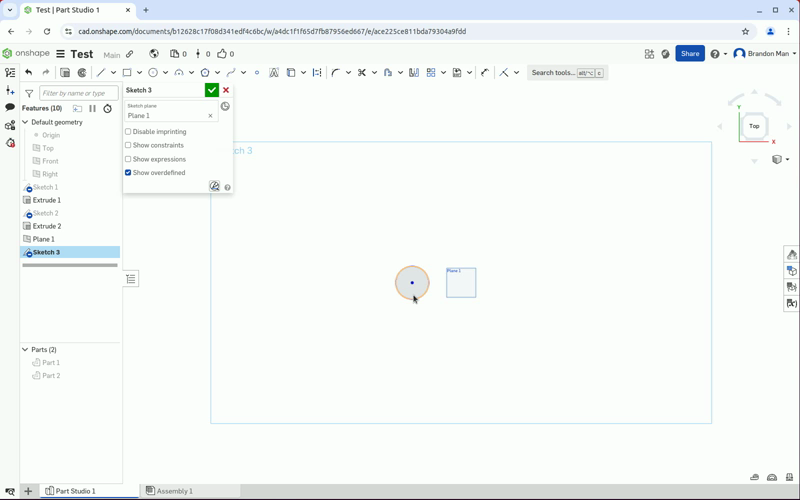
scroll(6)
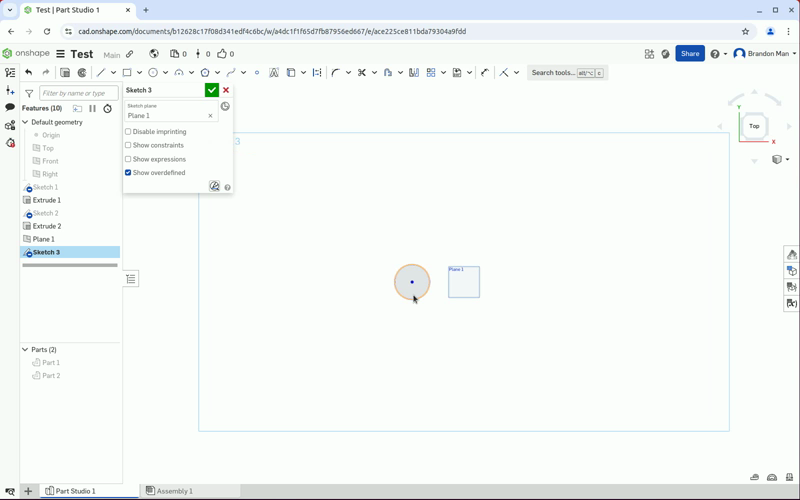
scroll(6)
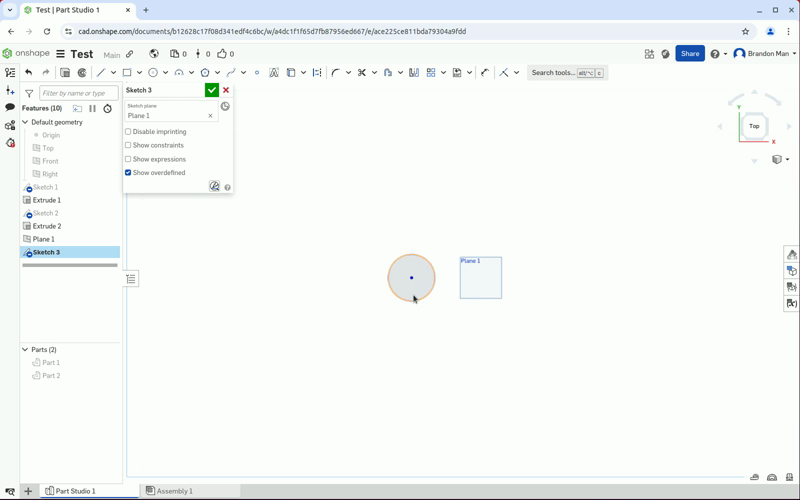
scroll(6)
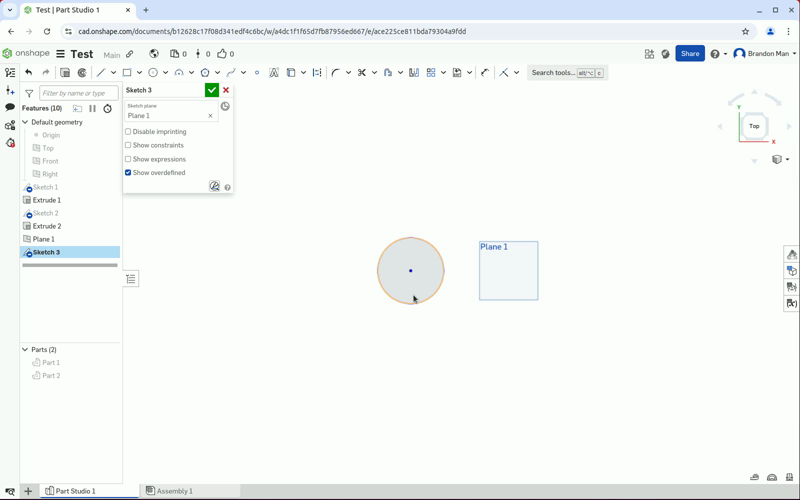
scroll(6)
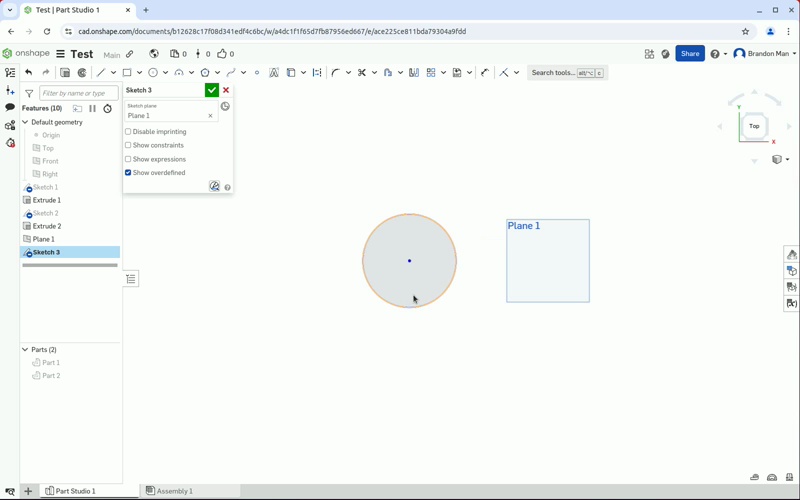
scroll(6)
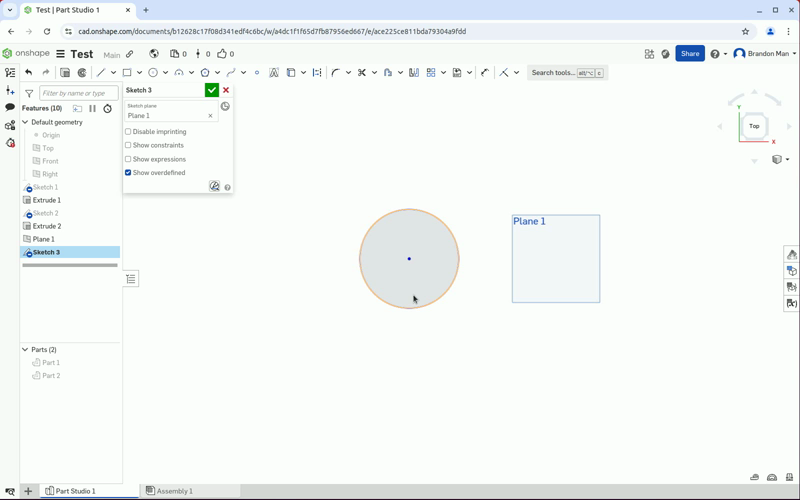
scroll(6)
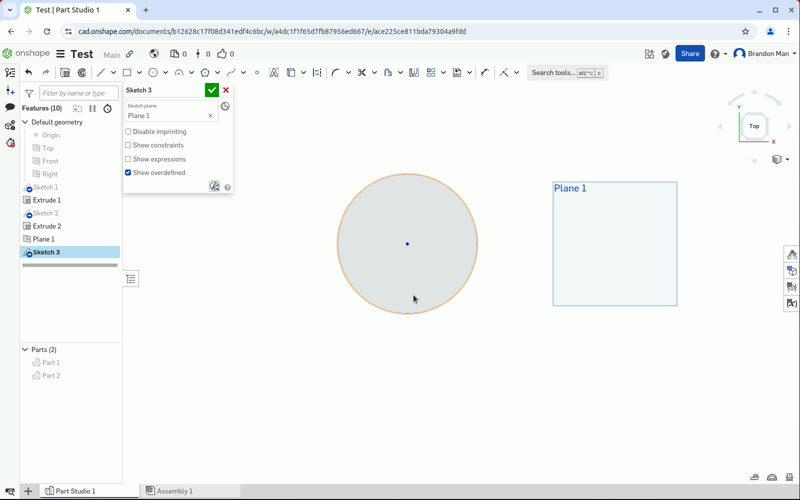
scroll(6)
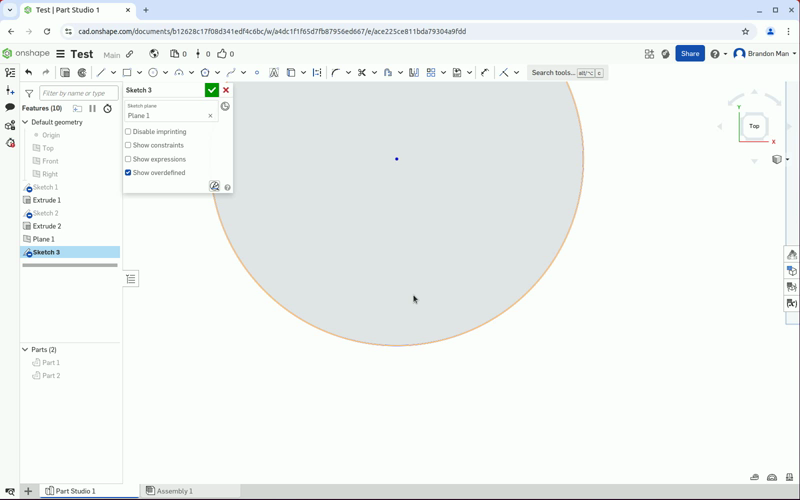
click(413, 294)
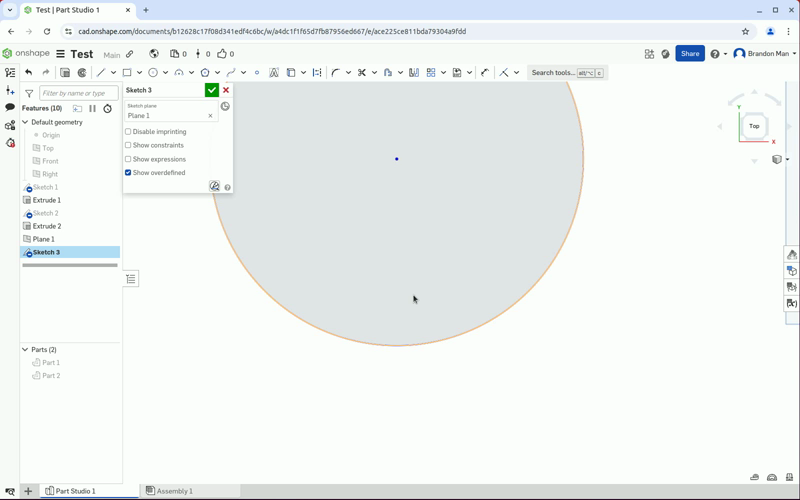
scroll(-6)
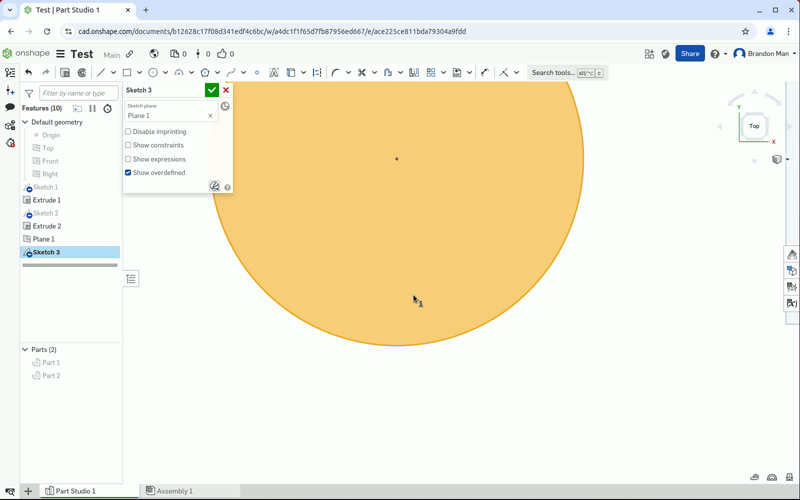
scroll(-6)
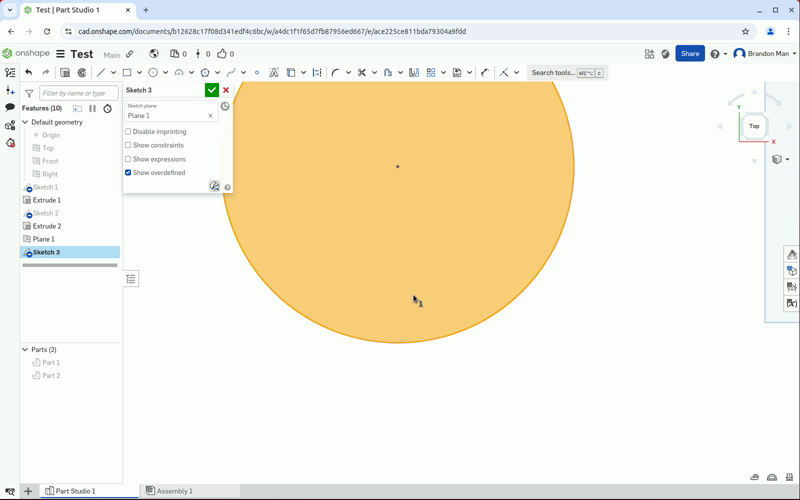
scroll(-6)
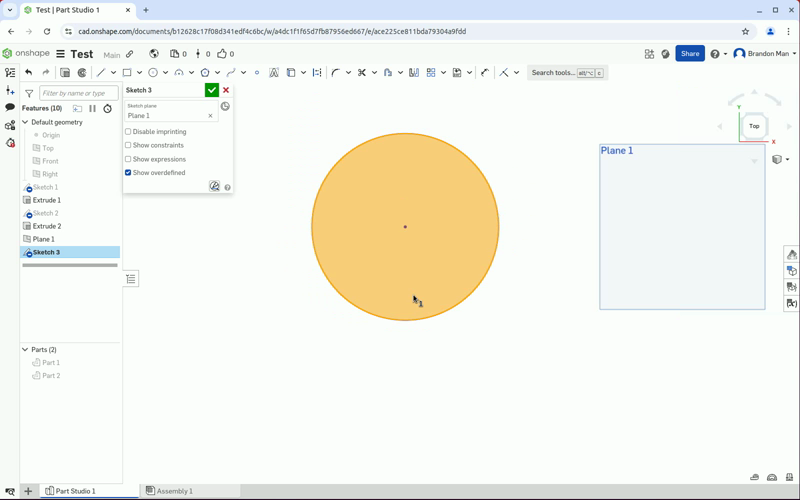
scroll(-6)
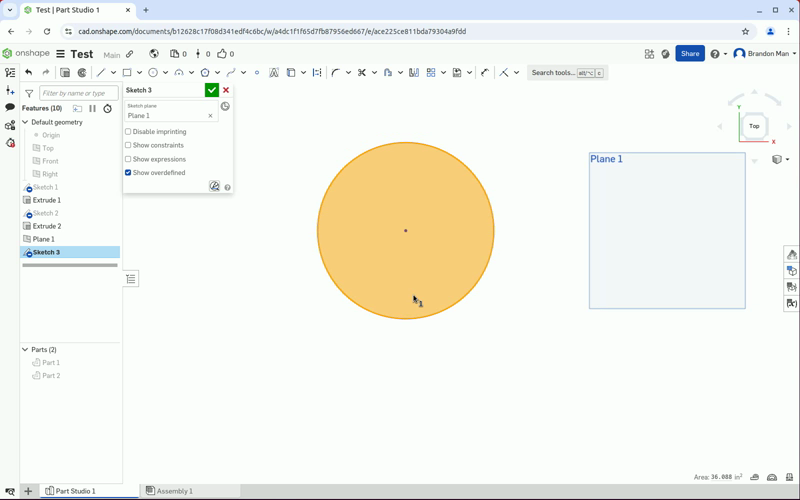
scroll(-6)
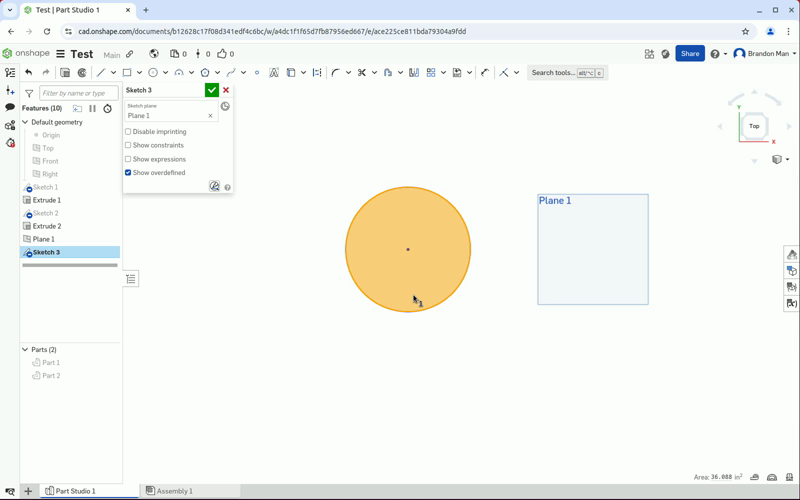
scroll(-6)
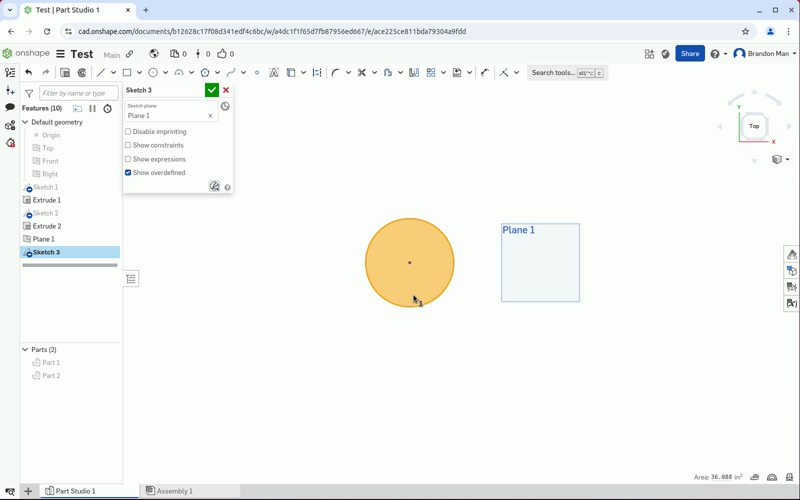
scroll(-6)
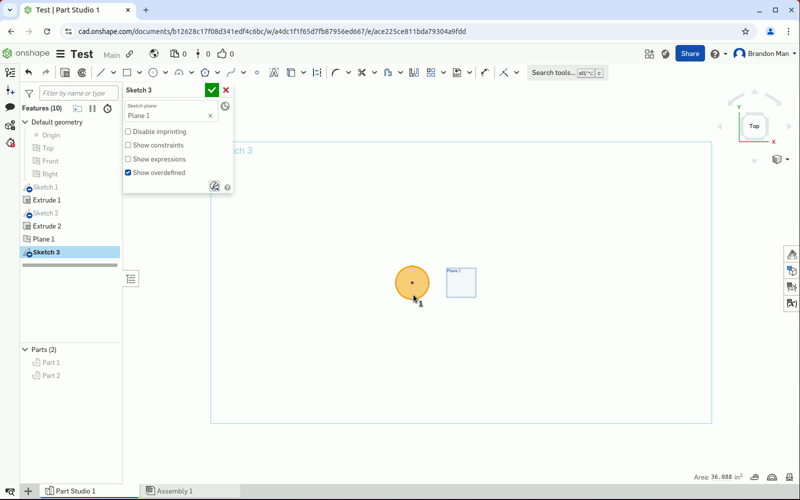
mouse_move(73, 352)
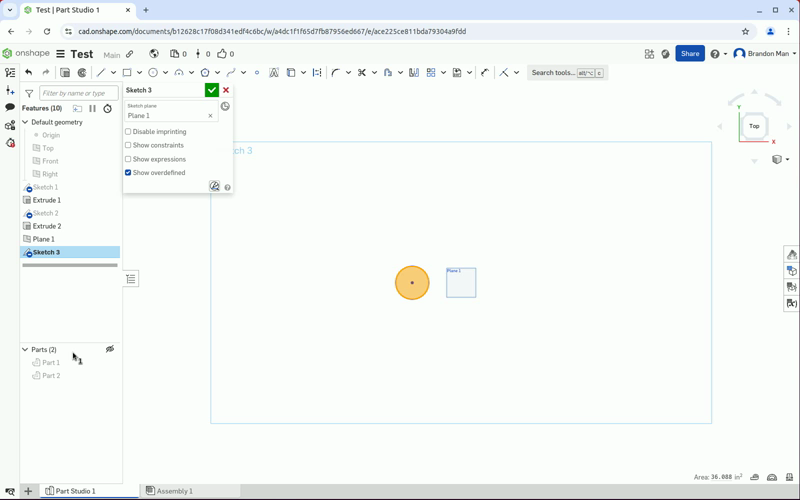
key(shift+y)
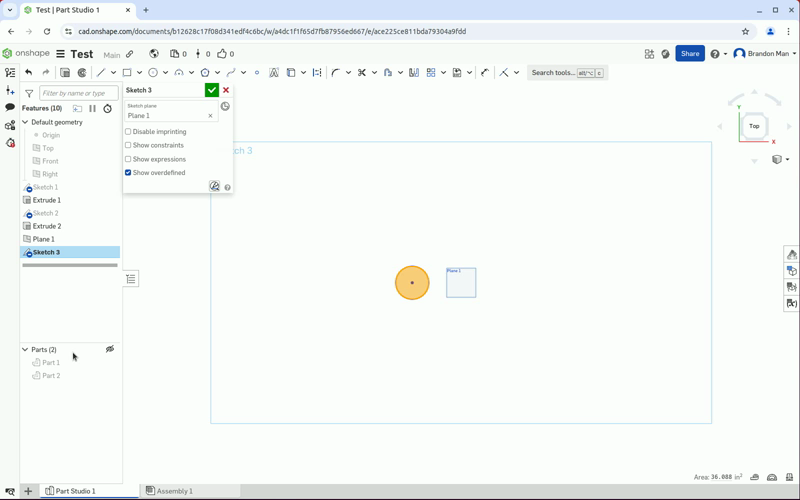
key(shift+e)
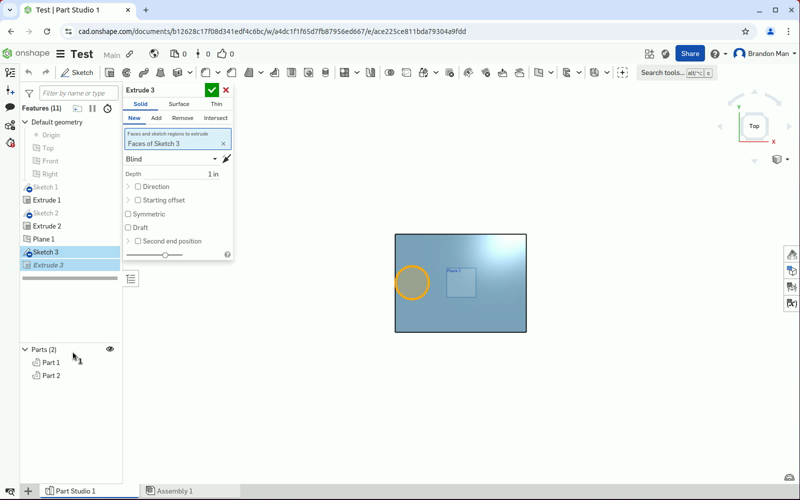
mouse_move(143, 106)
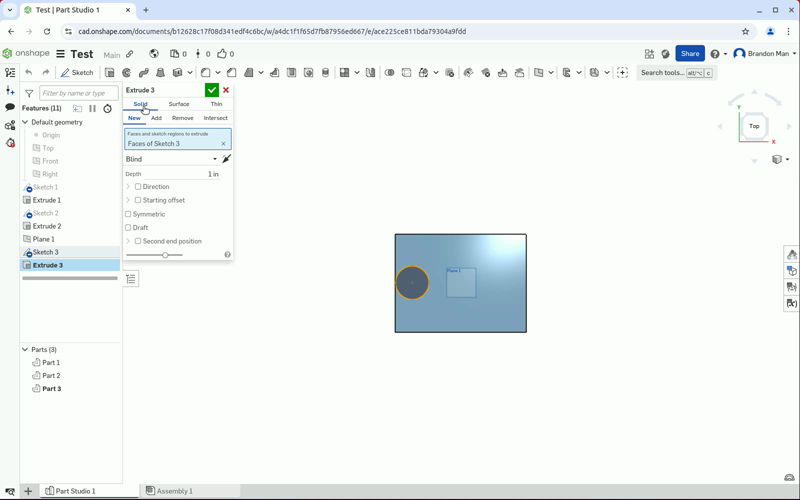
click(143, 106)
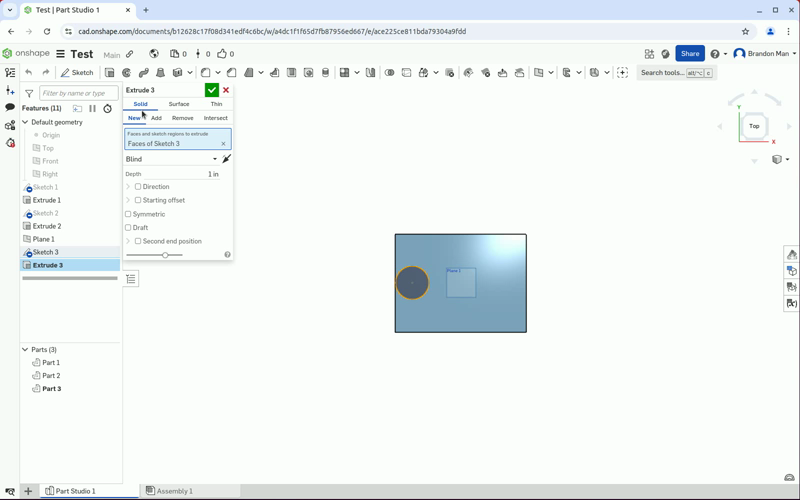
mouse_move(137, 120)
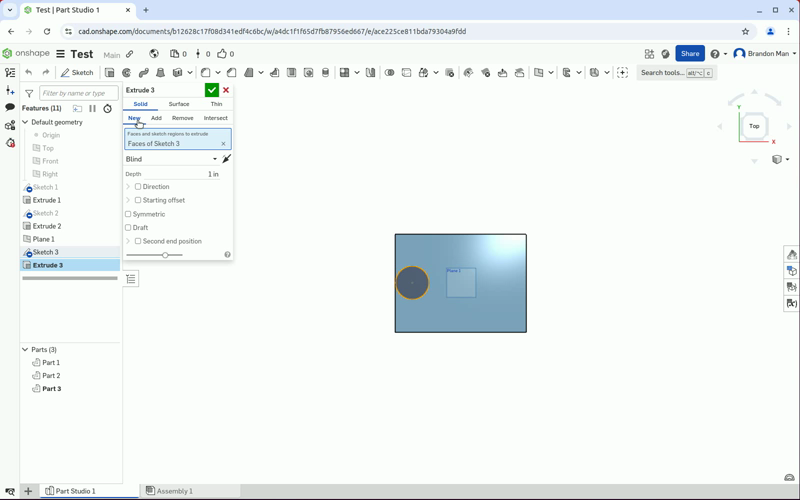
click(137, 120)
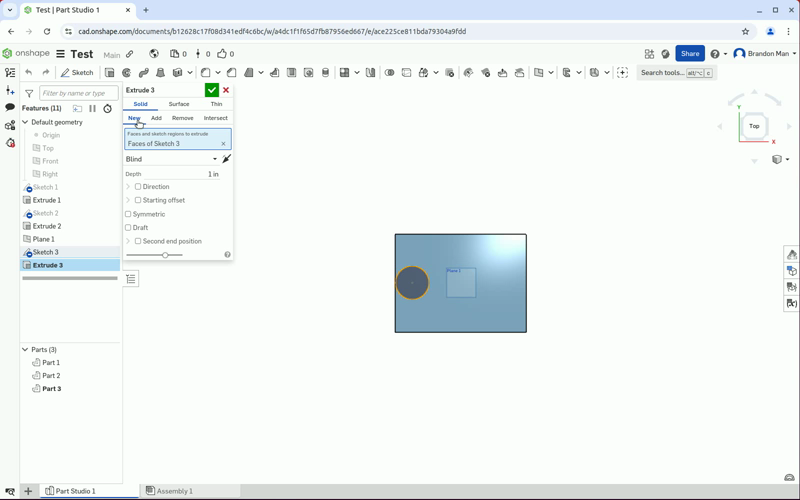
key(tab, 4)
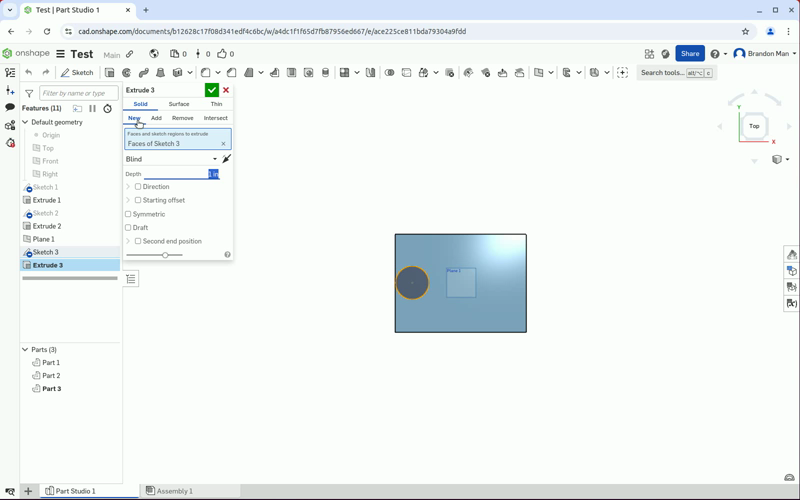
text(6.258)
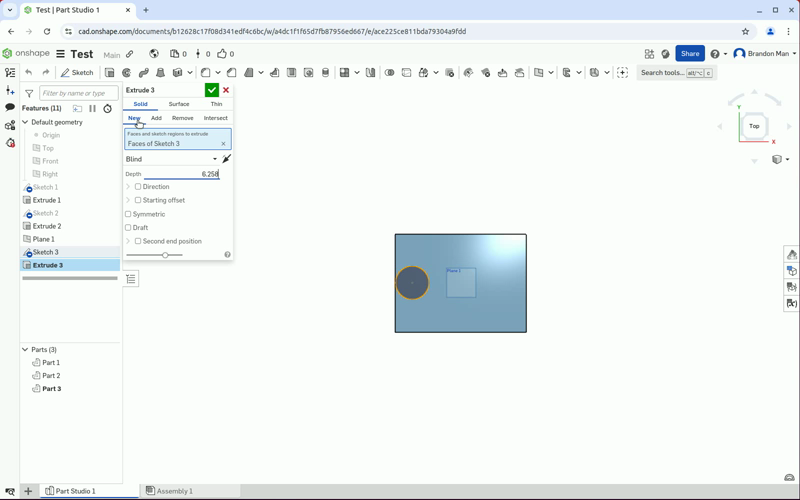
key(enter)
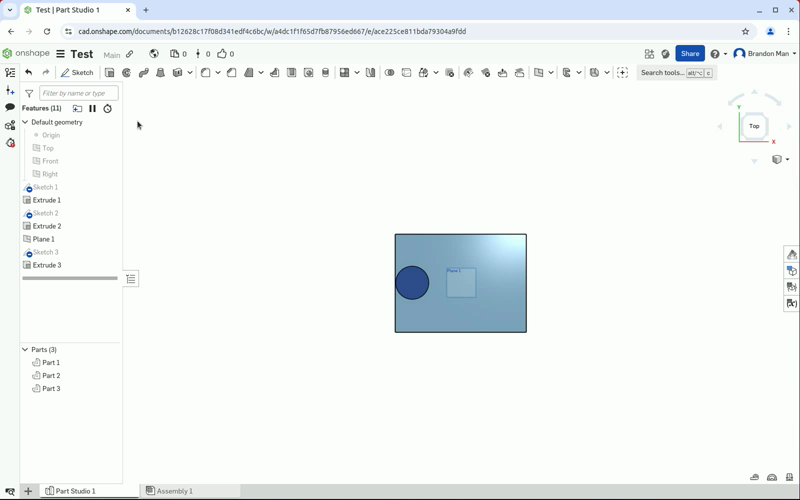
key(shift+h)
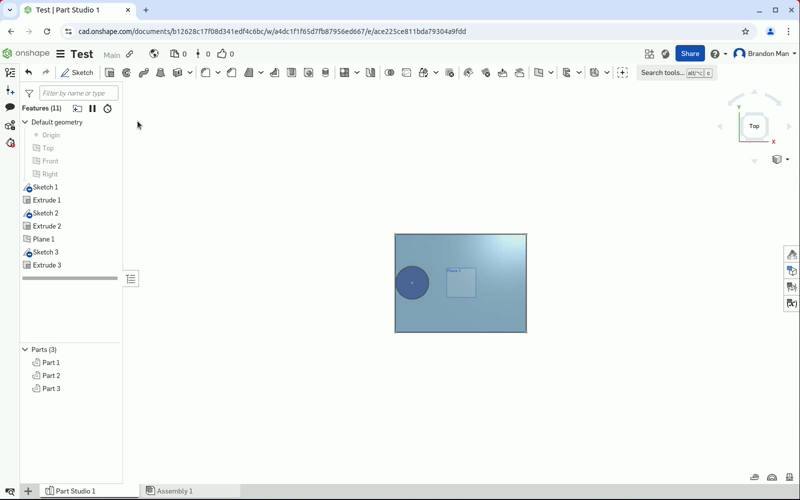
key(shift+h)
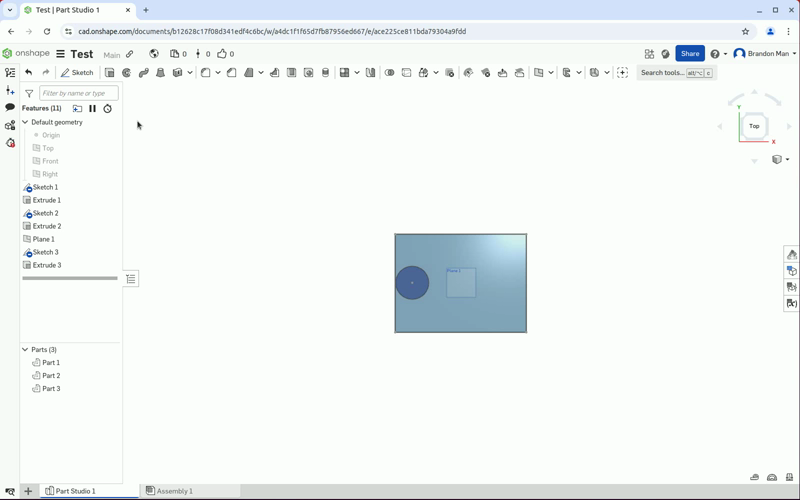
key(shift+7)
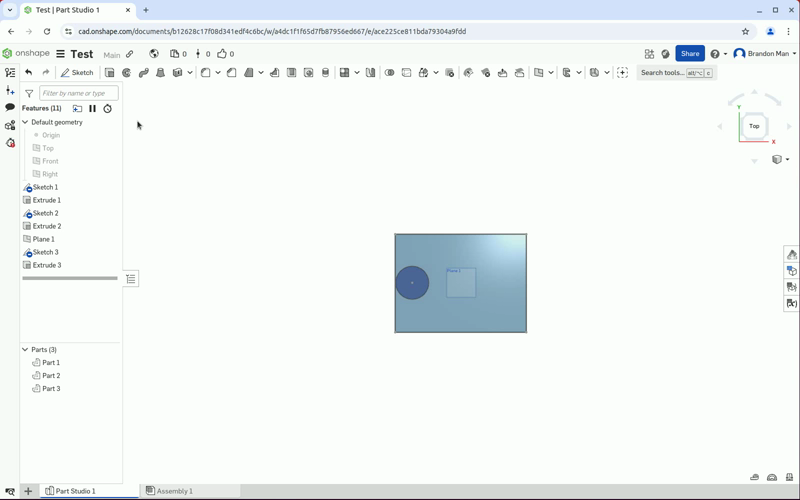
key(up, 3)
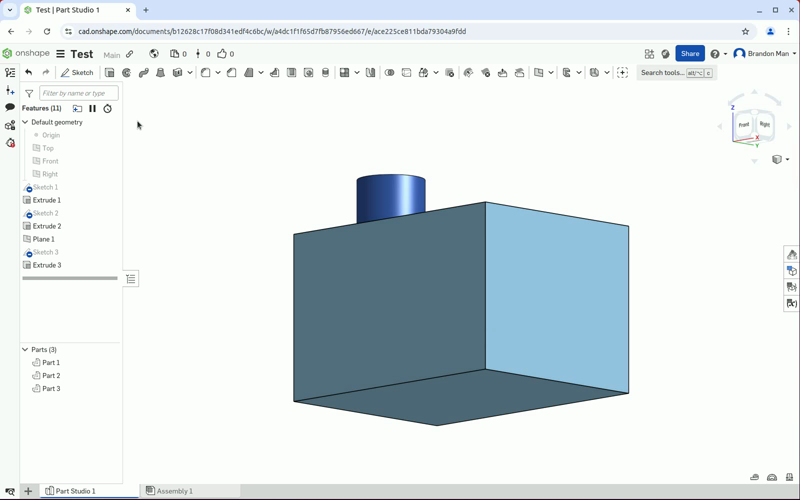
key(left, 3)
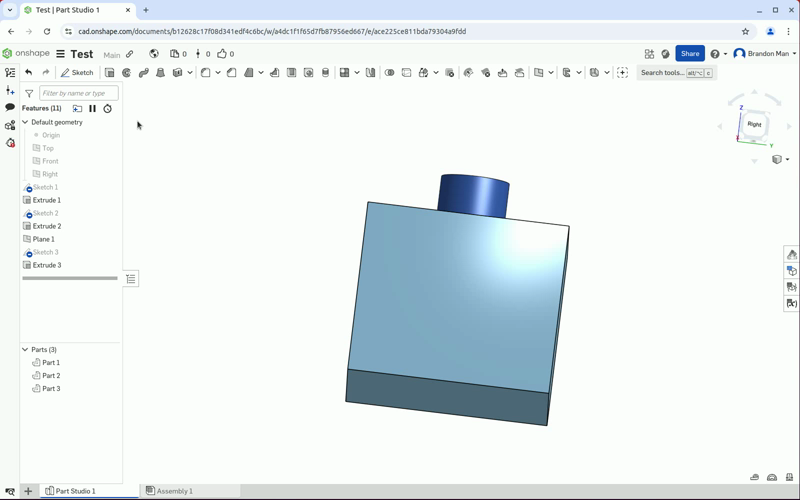
key(right, 3)
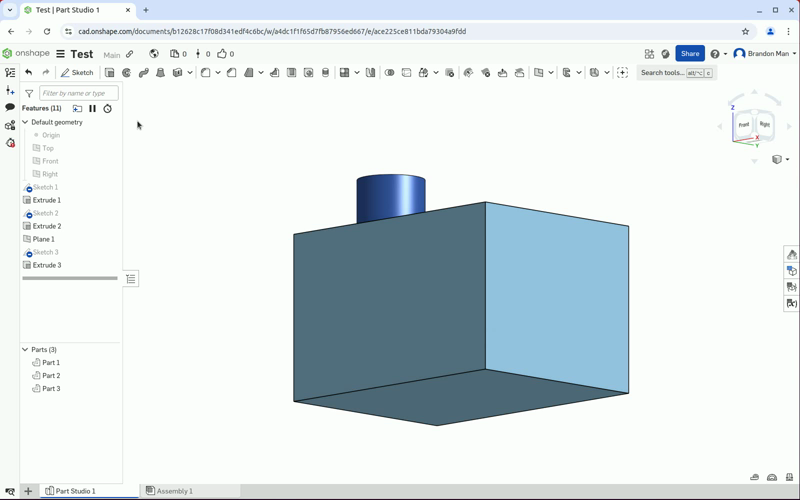
key(down, 3)
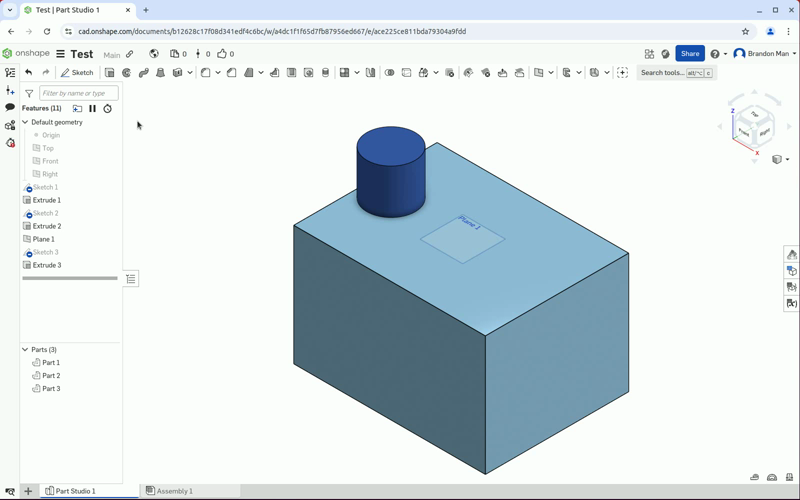
mouse_move(73, 189)
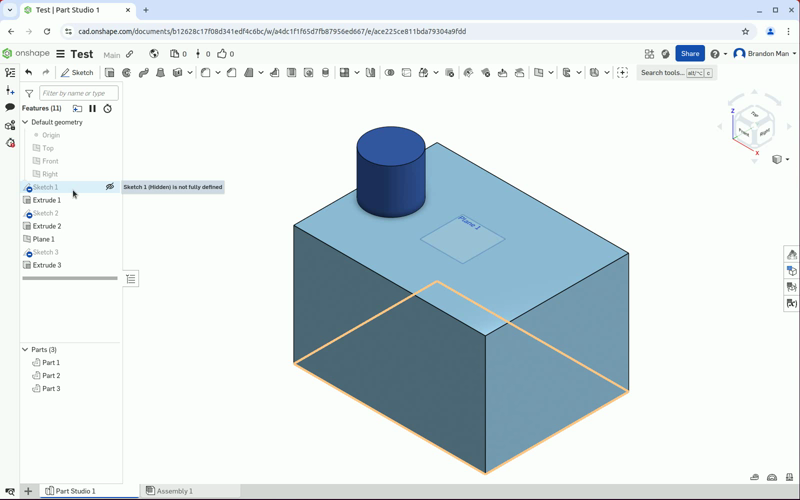
click(73, 189)